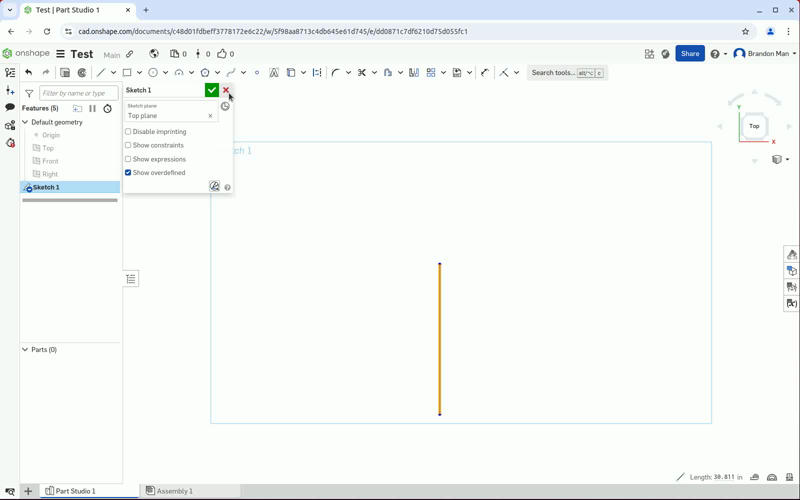
key(shift+h)
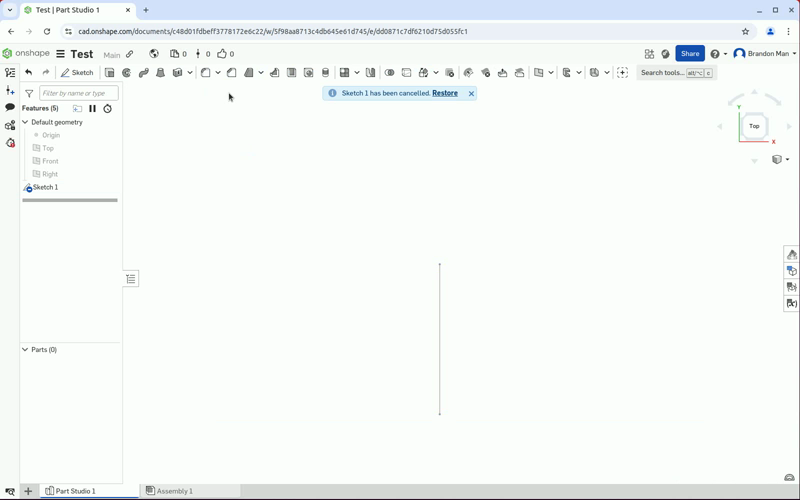
key(shift+s)
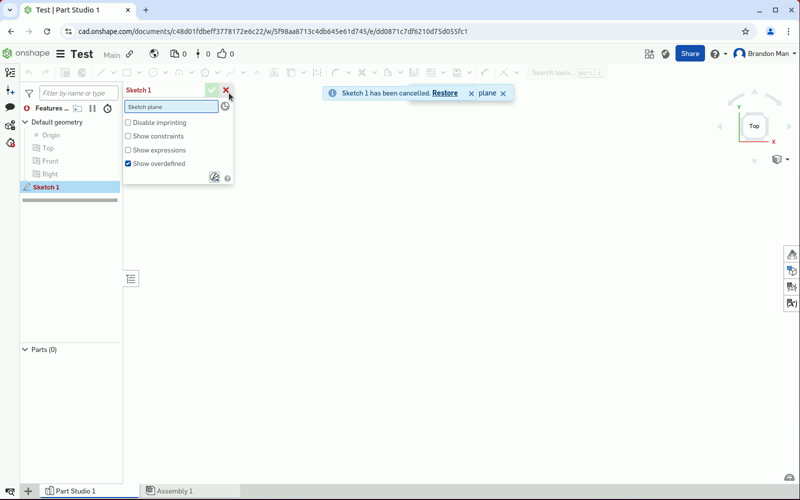
mouse_move(73, 150)
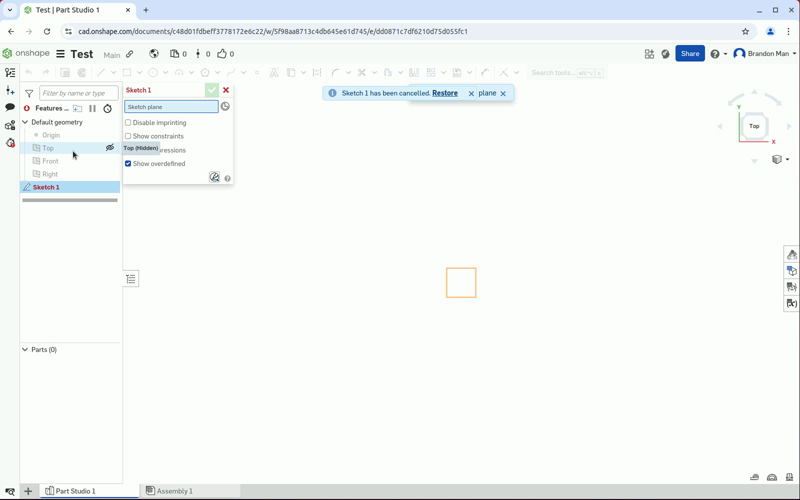
click(73, 150)
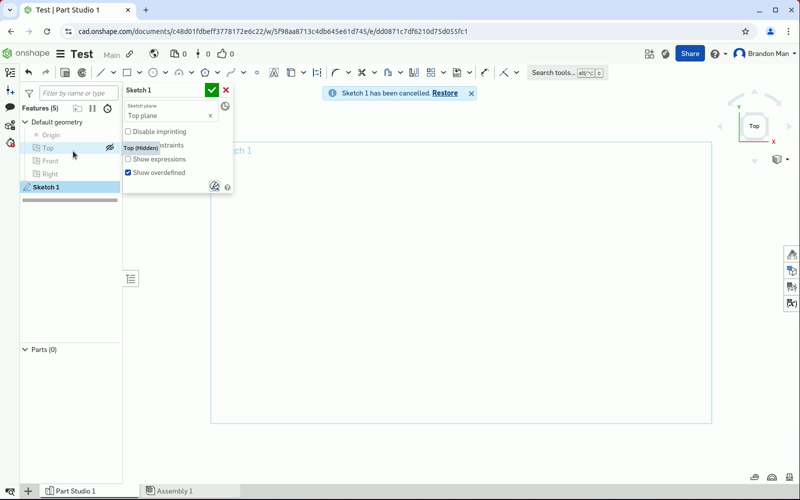
mouse_move(73, 352)
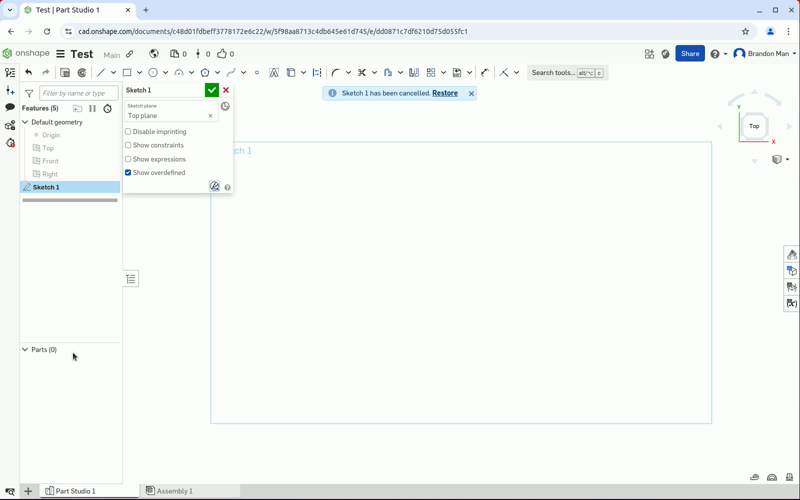
key(y)
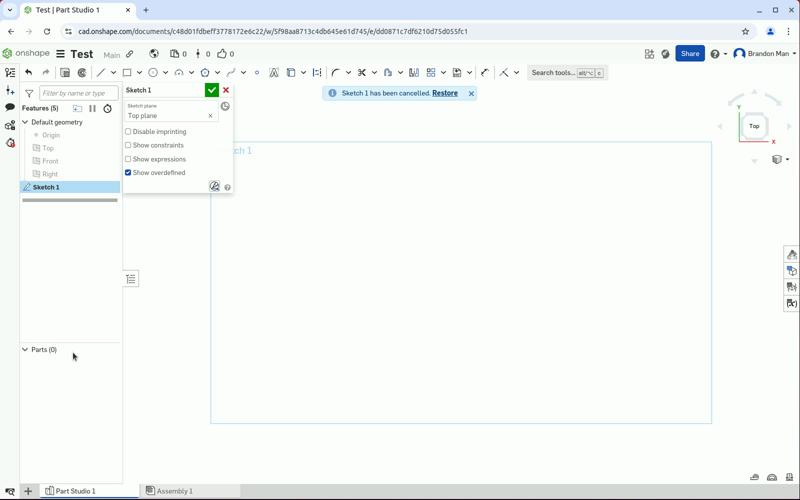
key(l)
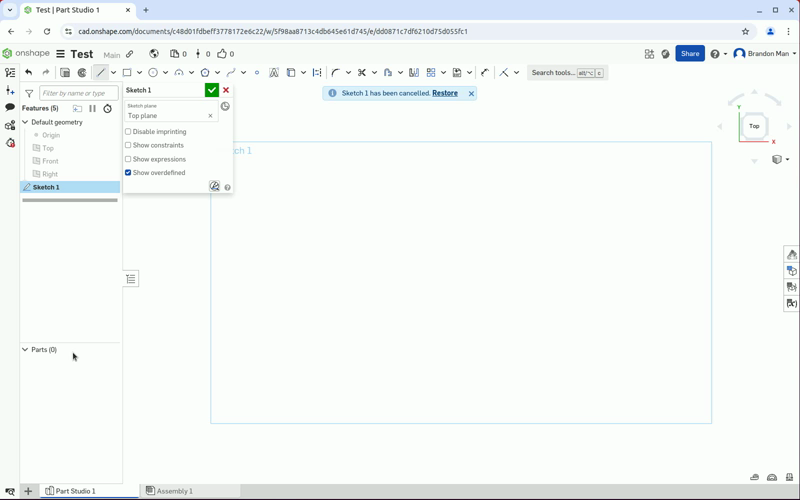
key_down(shift)
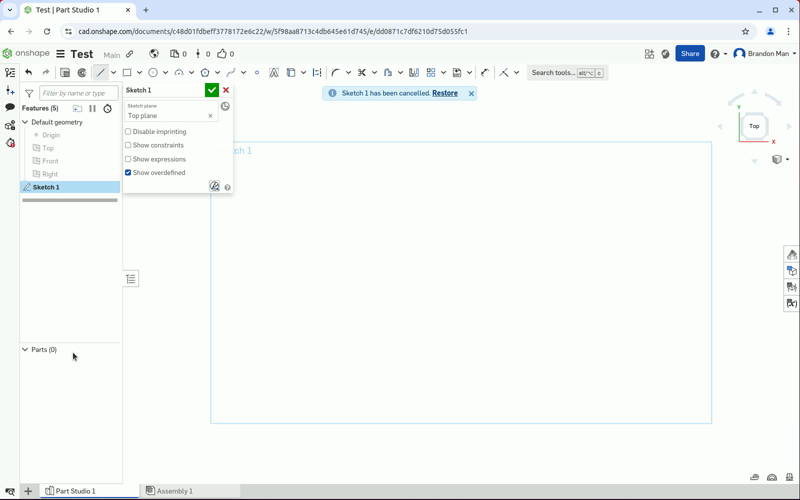
mouse_move(460, 345)
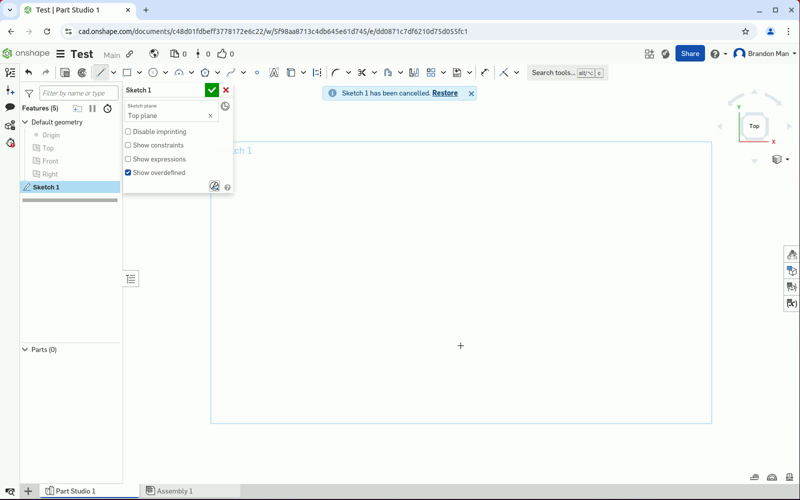
click(460, 345)
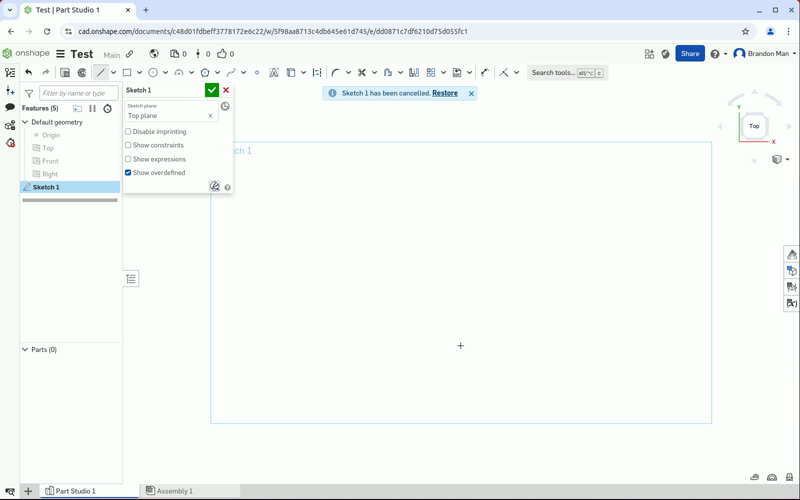
key_up(shift)
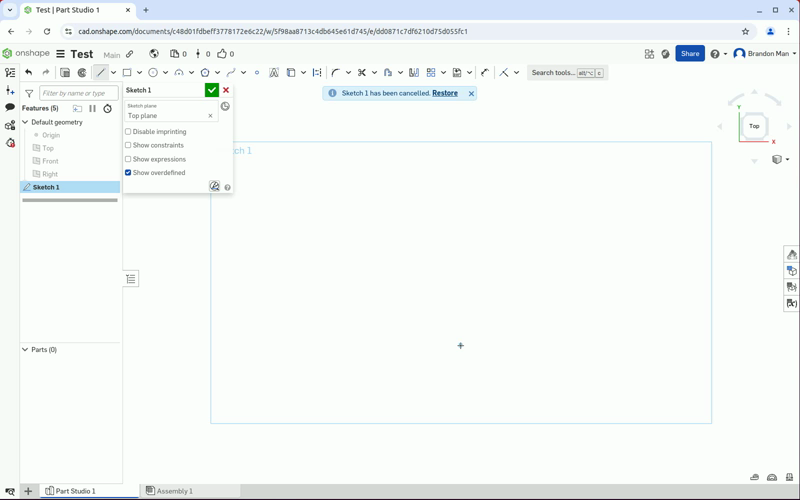
key_down(shift)
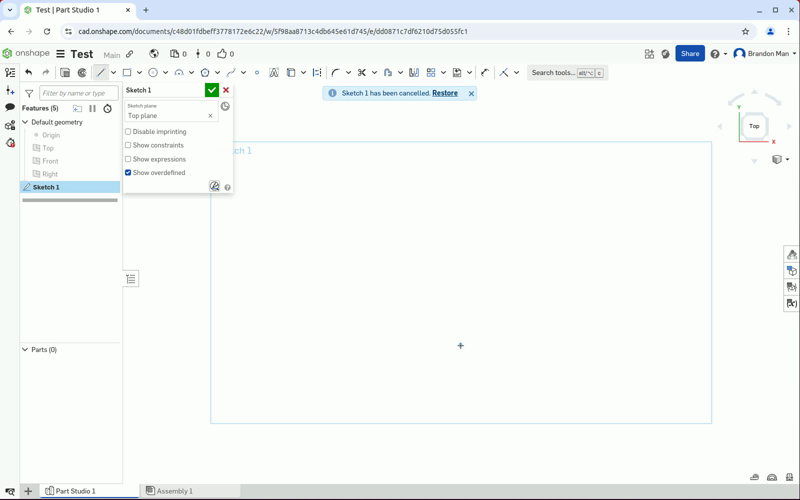
mouse_move(544, 345)
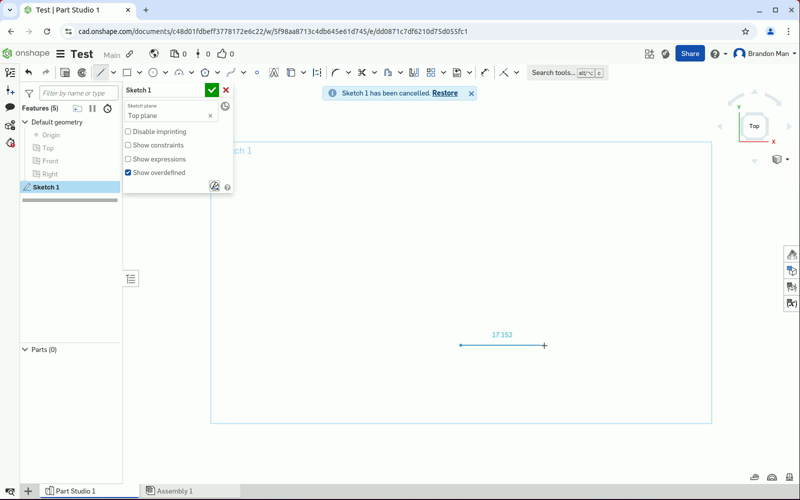
click(544, 345)
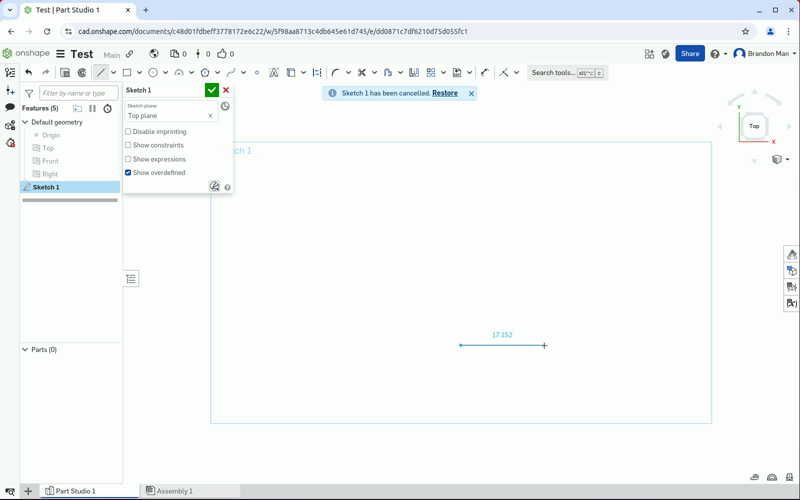
key_up(shift)
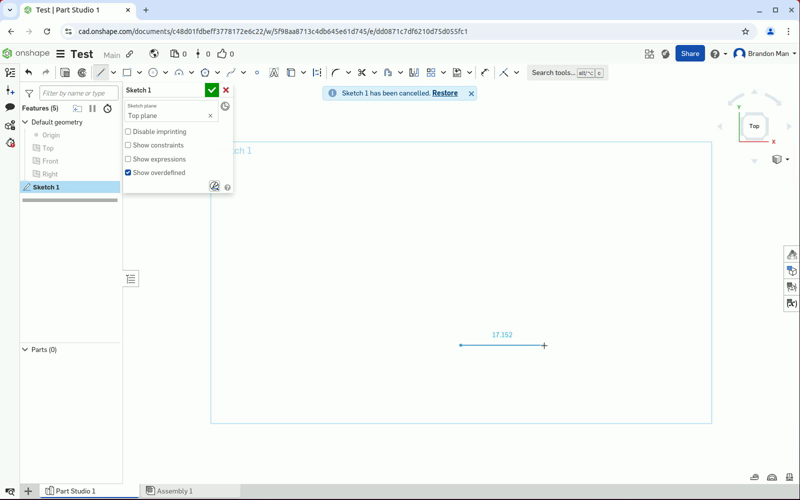
key_down(shift)
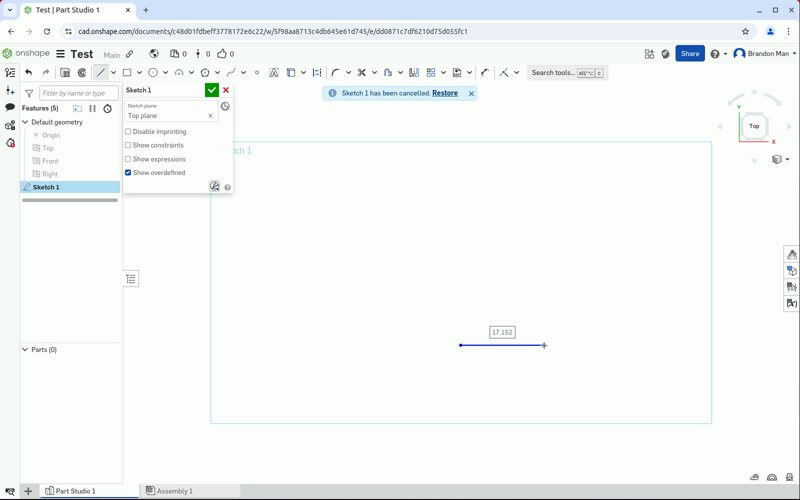
mouse_move(544, 282)
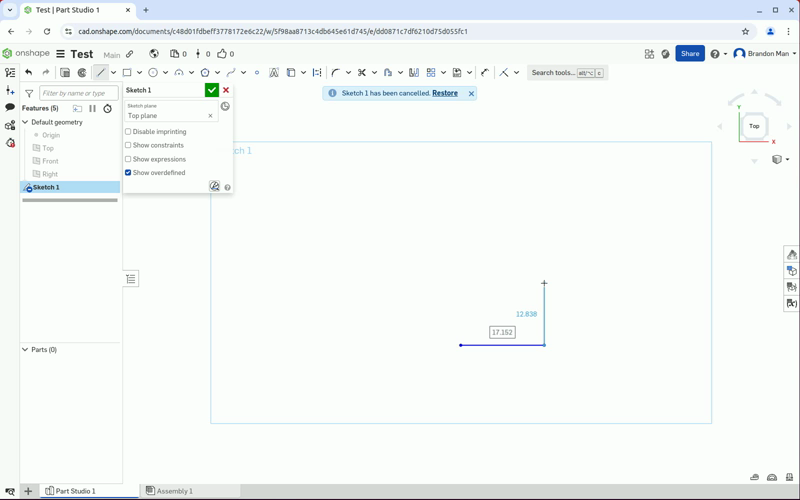
click(544, 282)
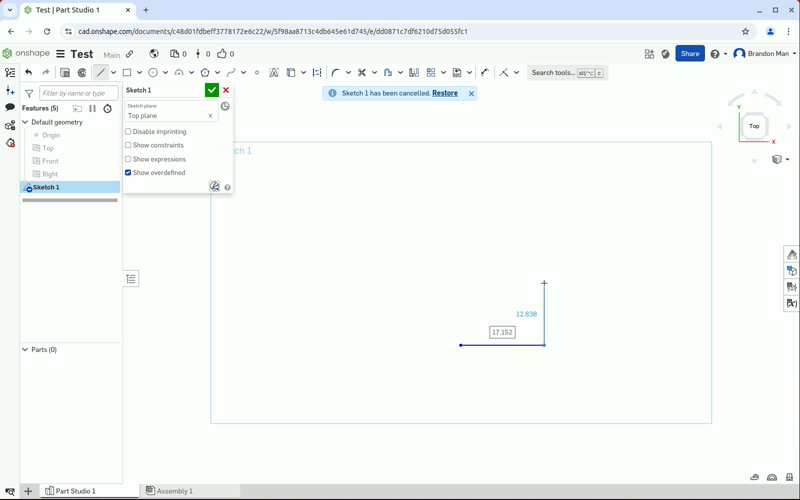
key_up(shift)
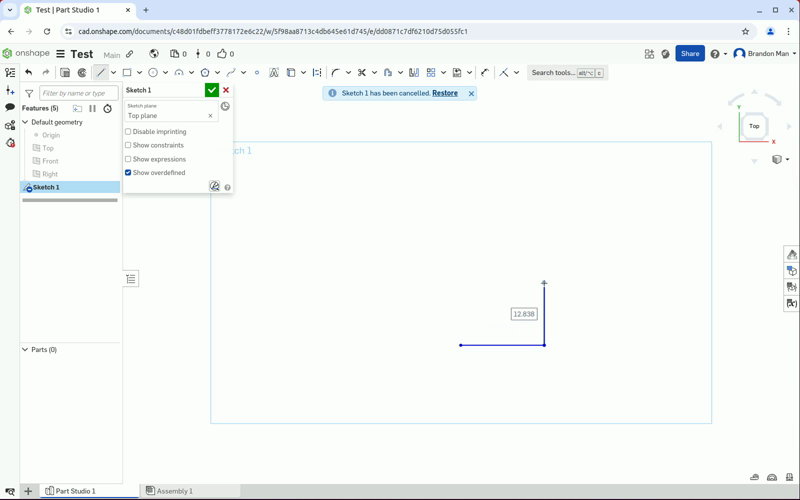
key_down(shift)
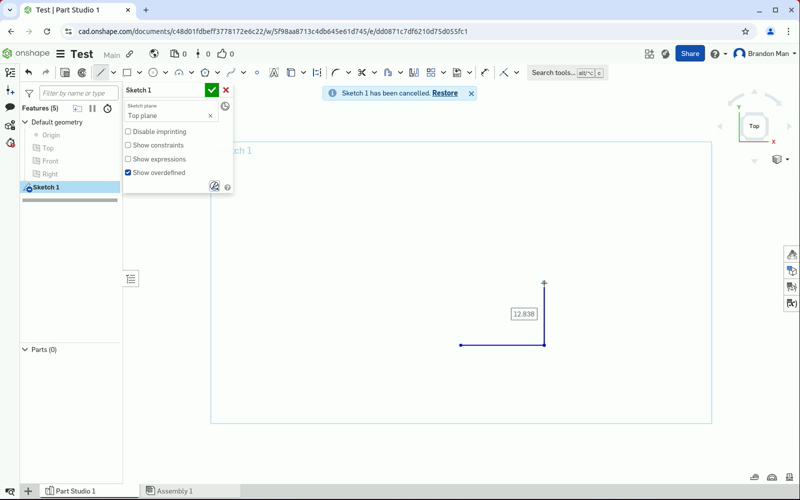
mouse_move(460, 282)
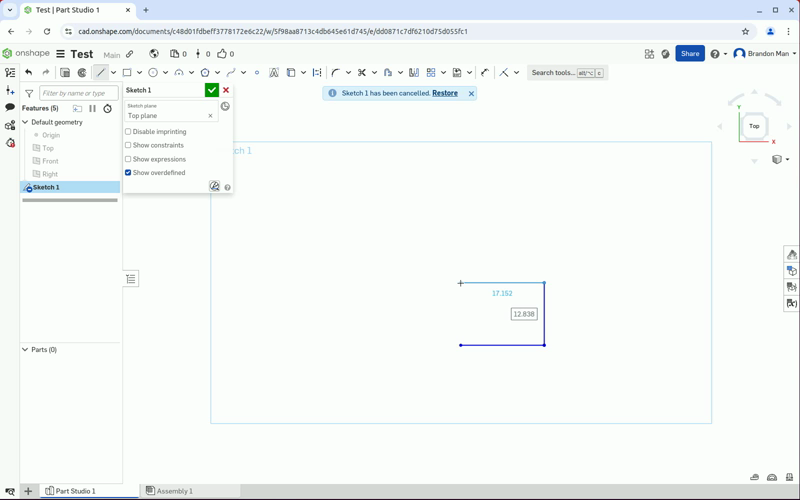
click(460, 282)
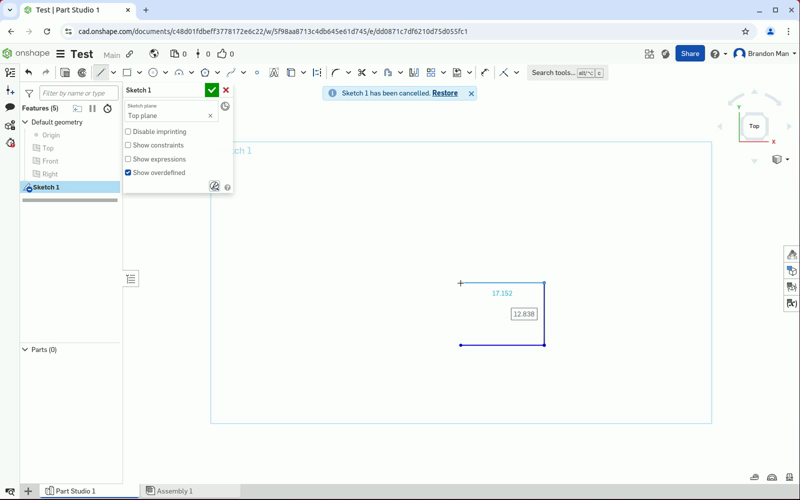
key_up(shift)
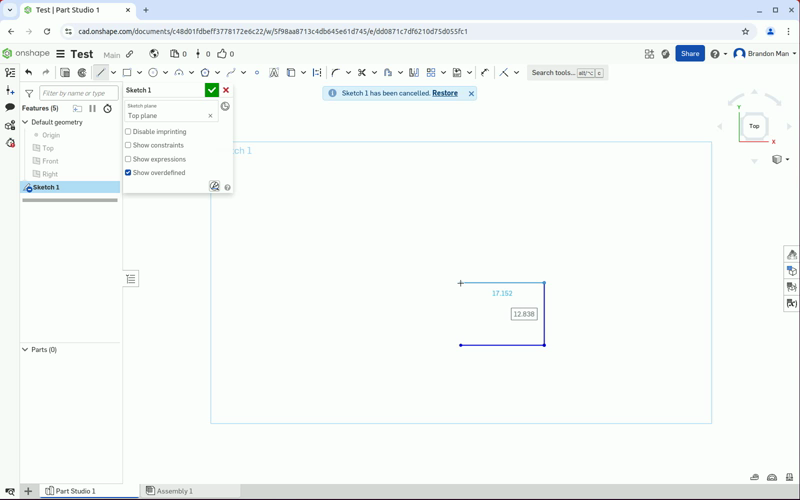
key_down(shift)
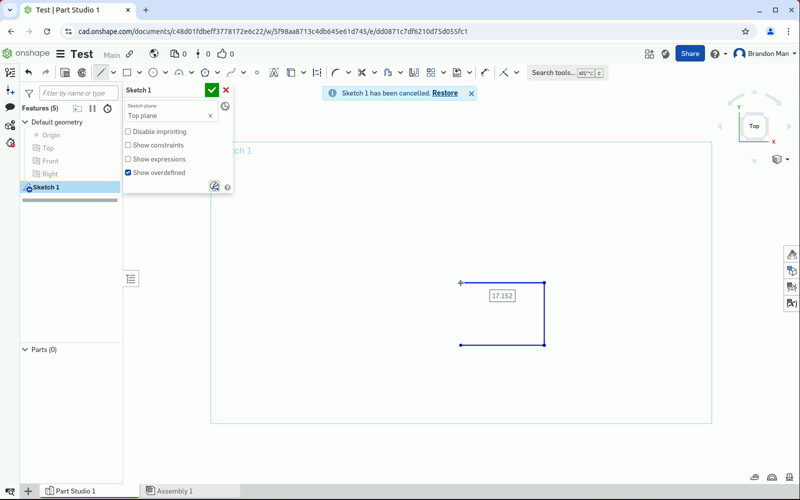
mouse_move(460, 345)
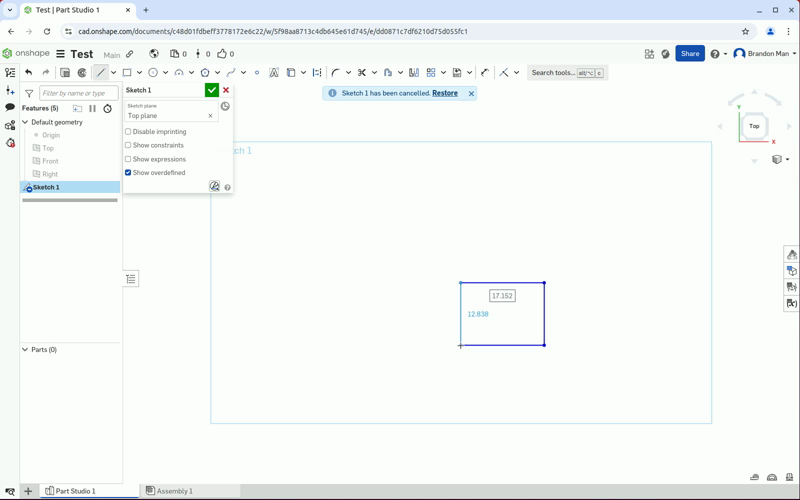
key_up(shift)
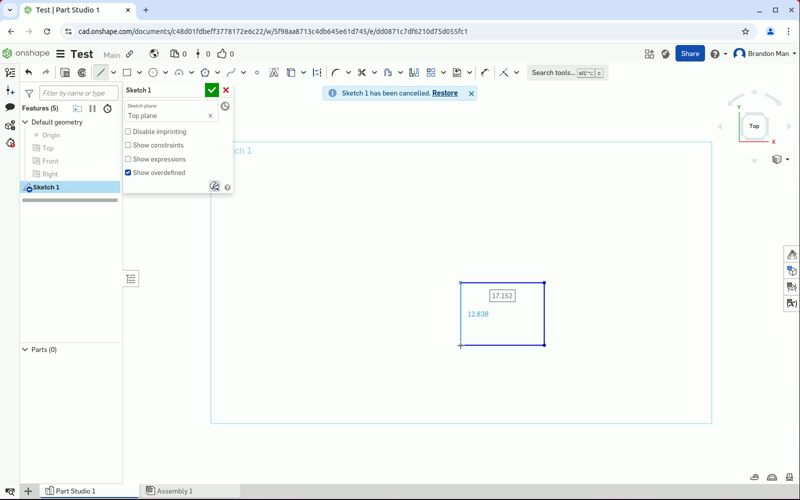
click(460, 345)
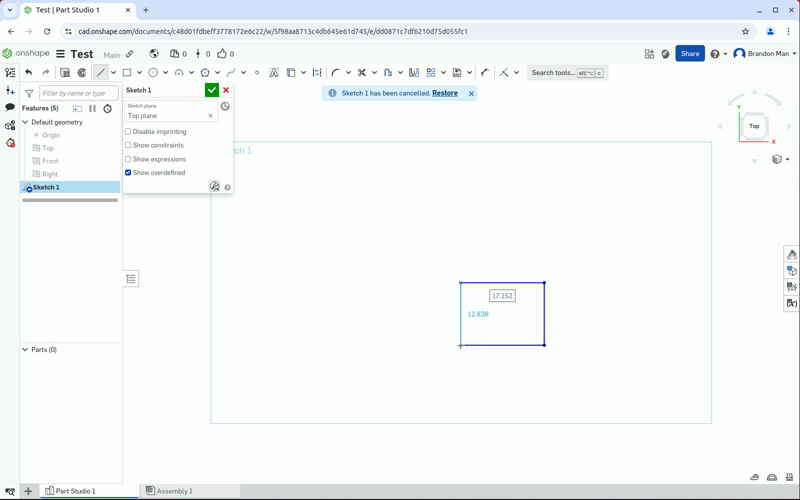
key(esc)
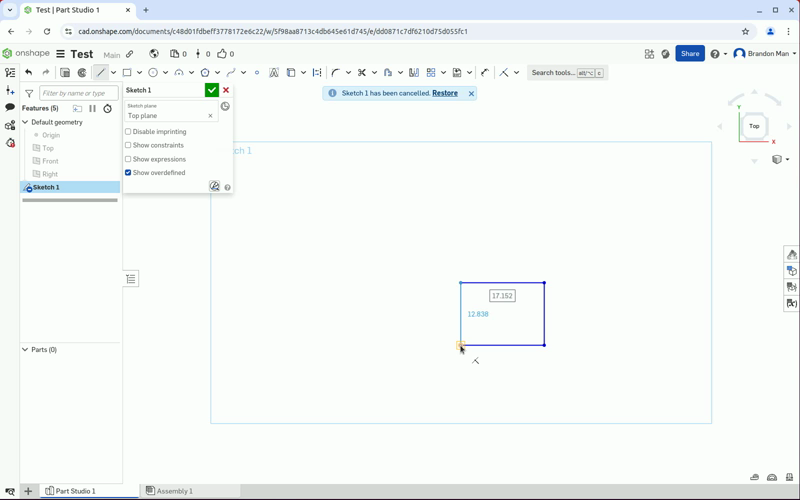
mouse_move(534, 333)
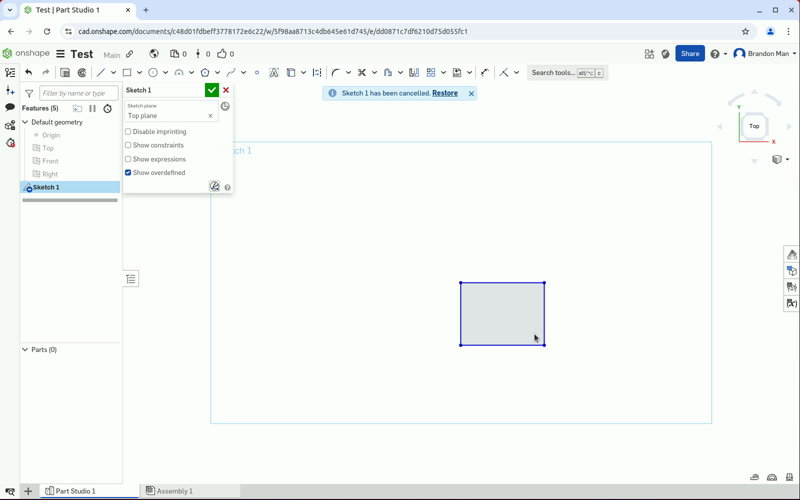
click(534, 333)
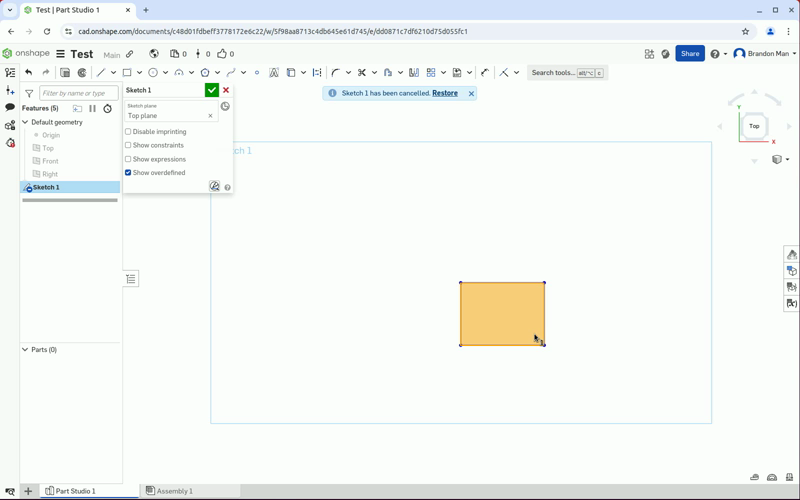
mouse_move(73, 352)
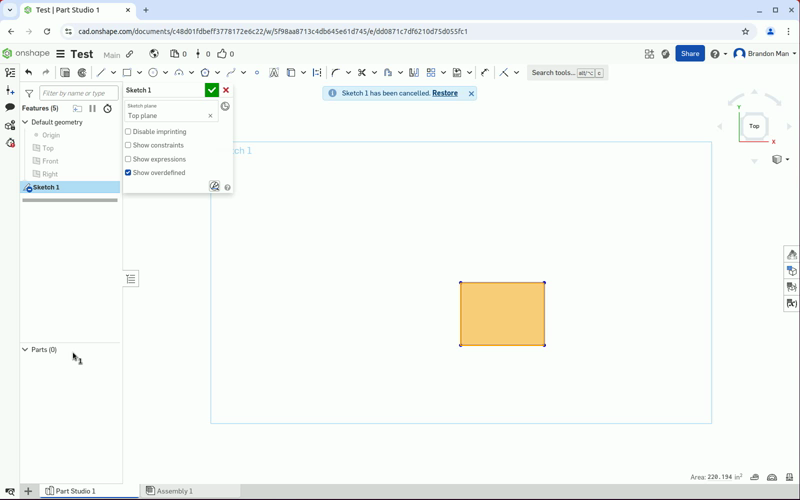
key(shift+y)
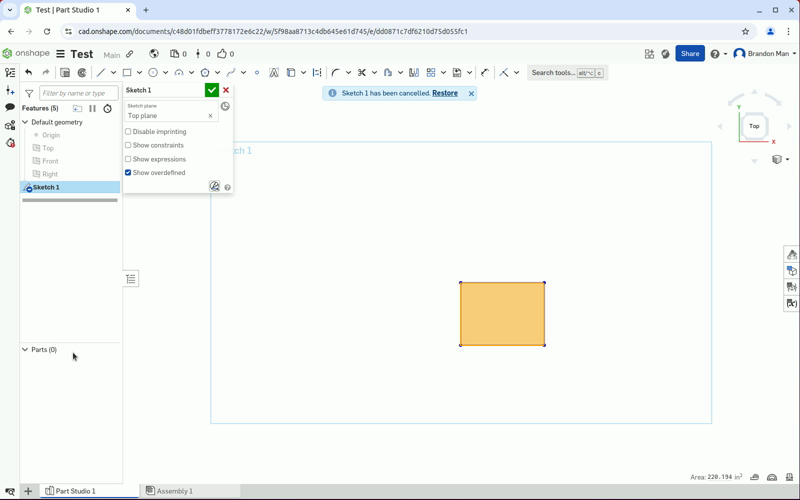
key(shift+e)
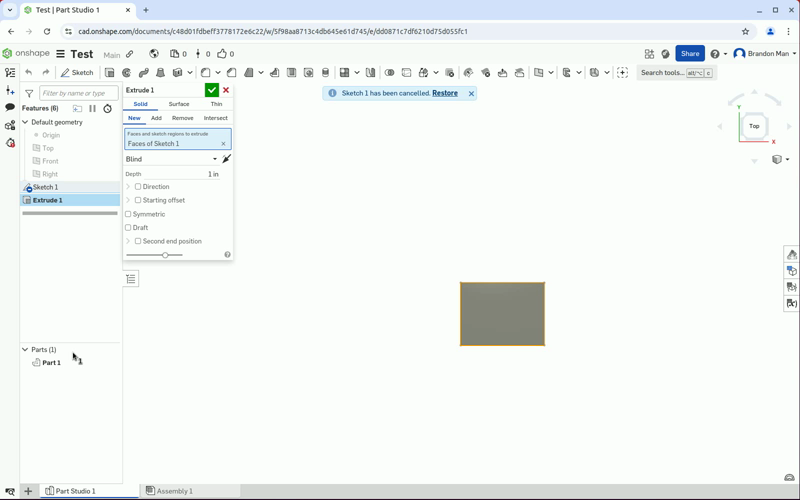
mouse_move(143, 106)
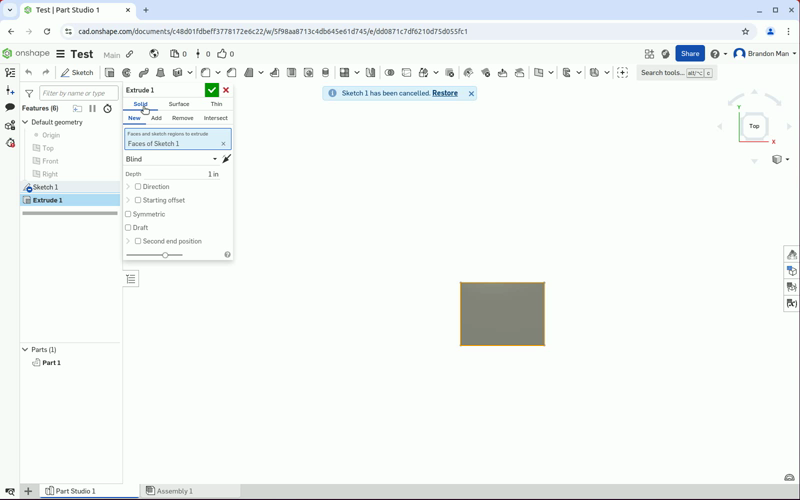
click(143, 106)
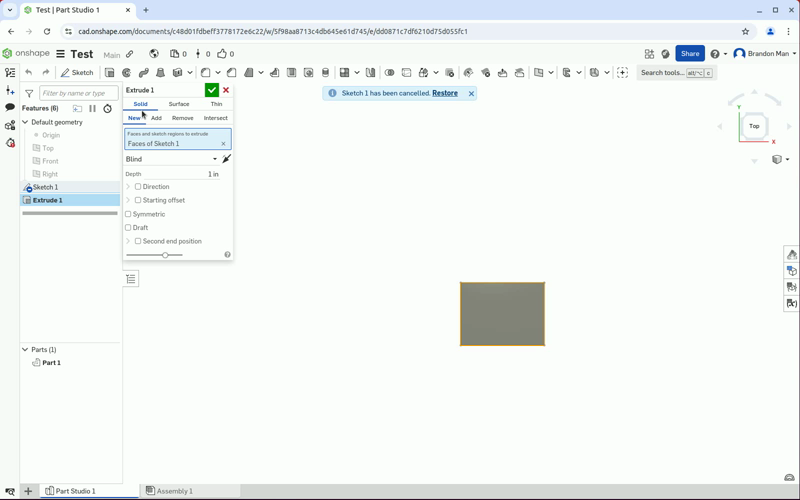
mouse_move(137, 120)
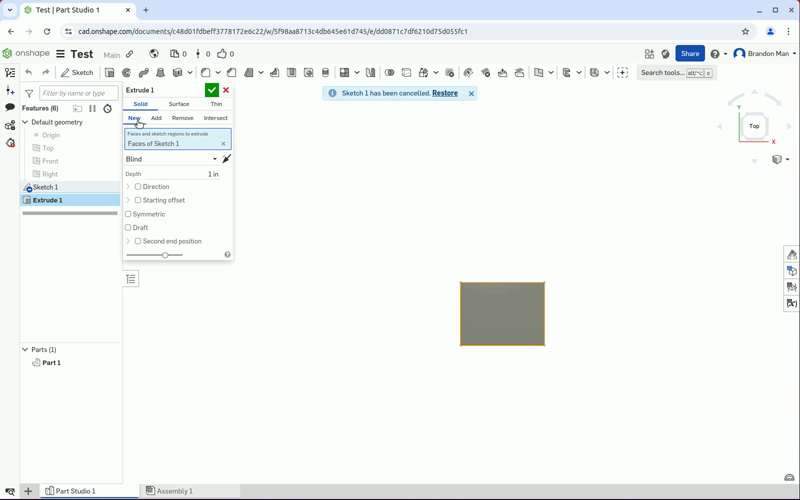
click(137, 120)
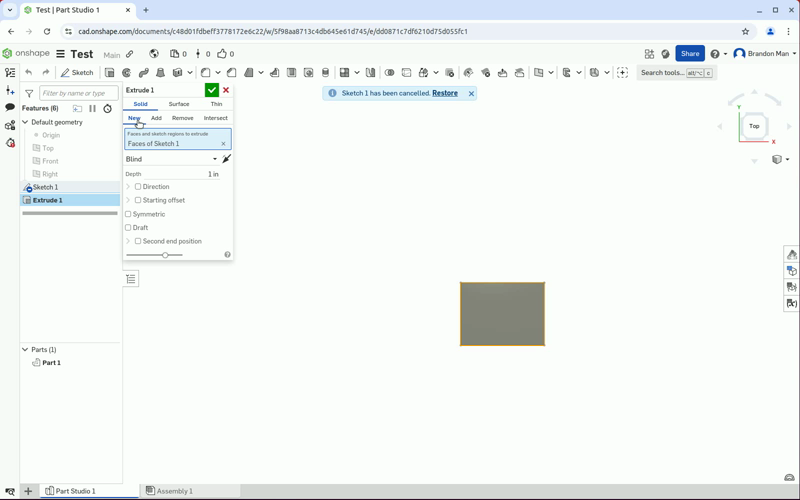
key(tab, 4)
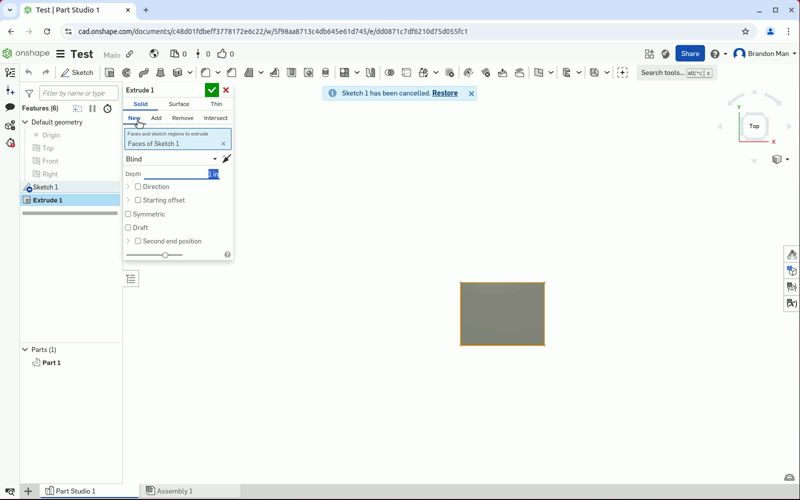
text(0.241)
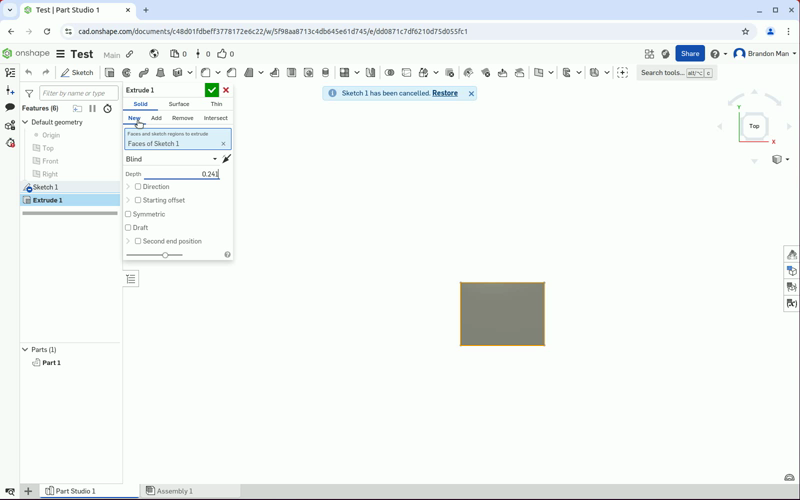
key(enter)
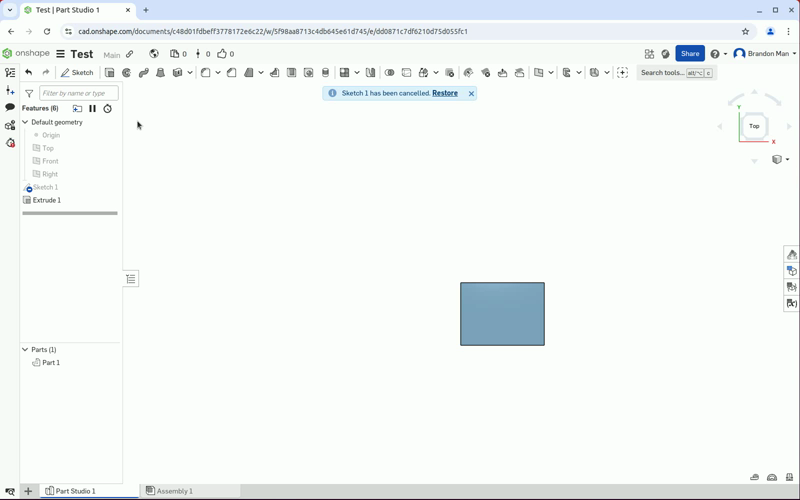
key(shift+h)
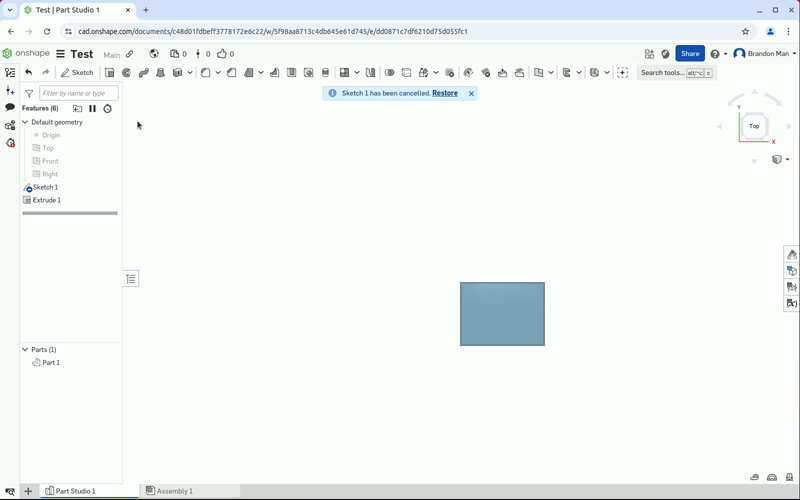
key(shift+h)
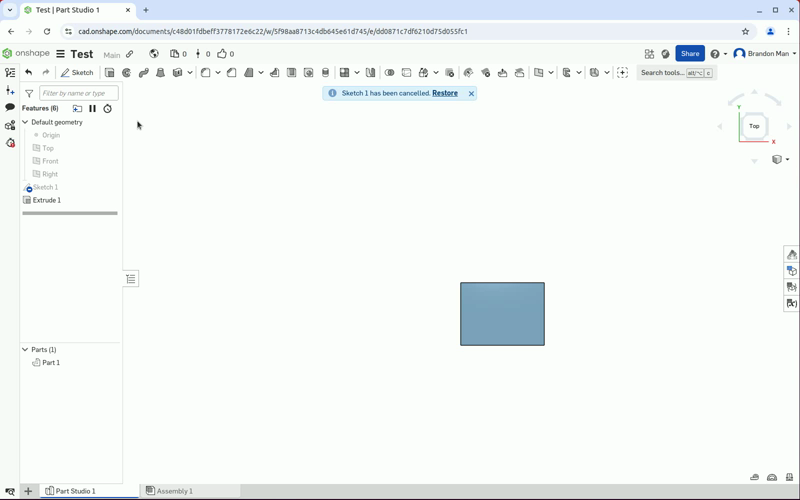
mouse_move(73, 189)
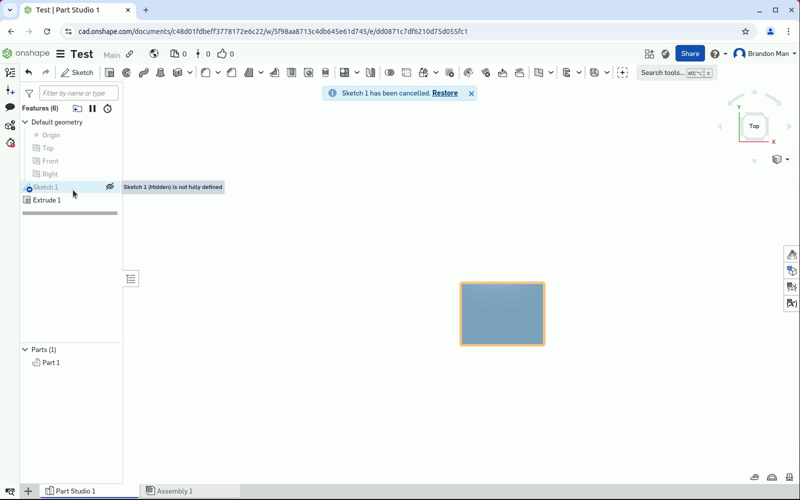
click(73, 189)
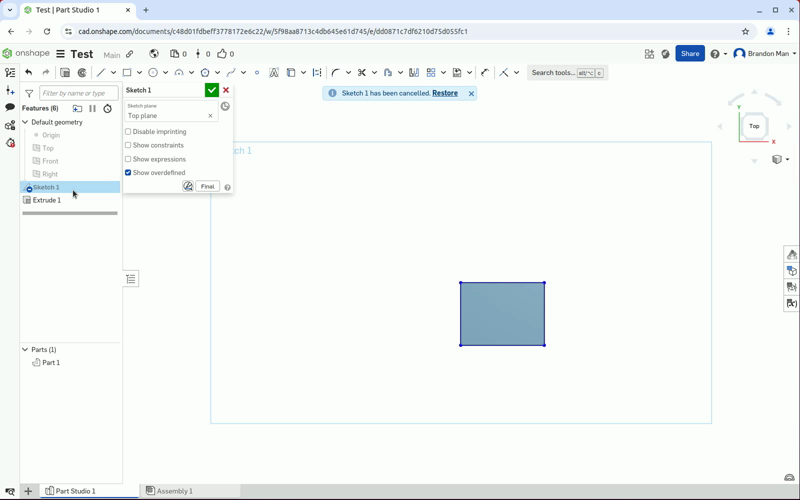
mouse_move(229, 92)
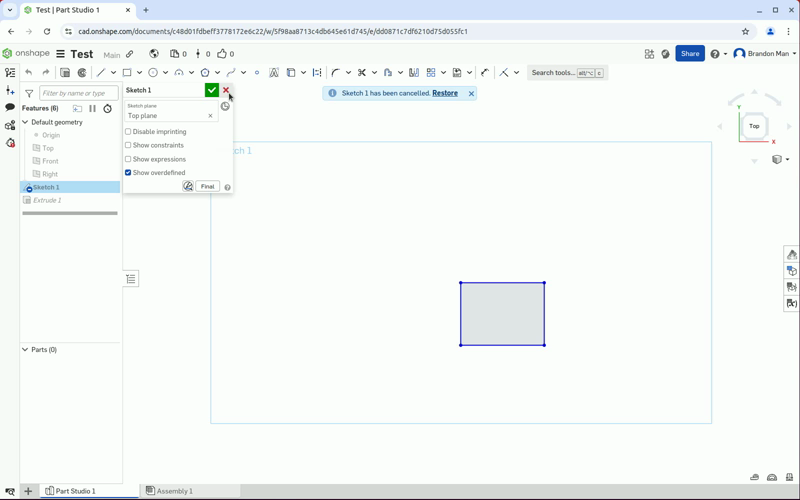
click(229, 92)
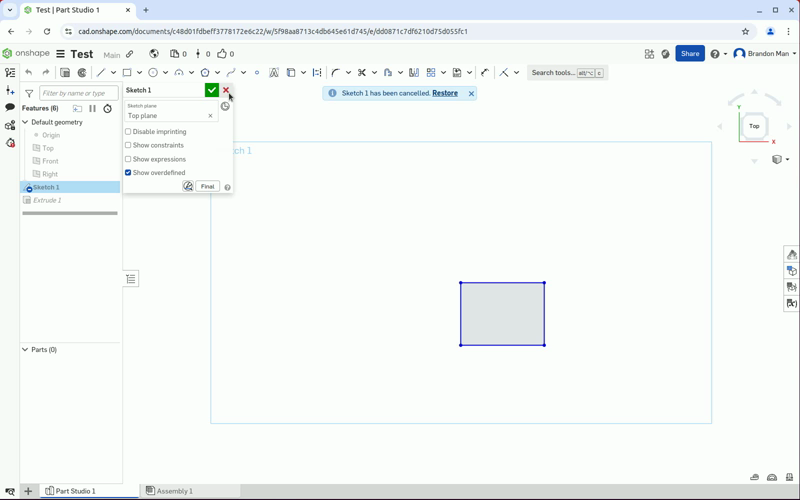
key(shift+s)
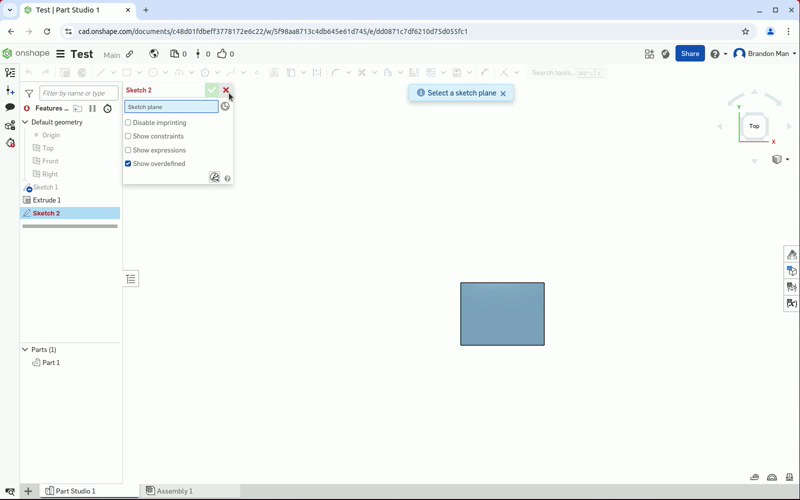
mouse_move(73, 150)
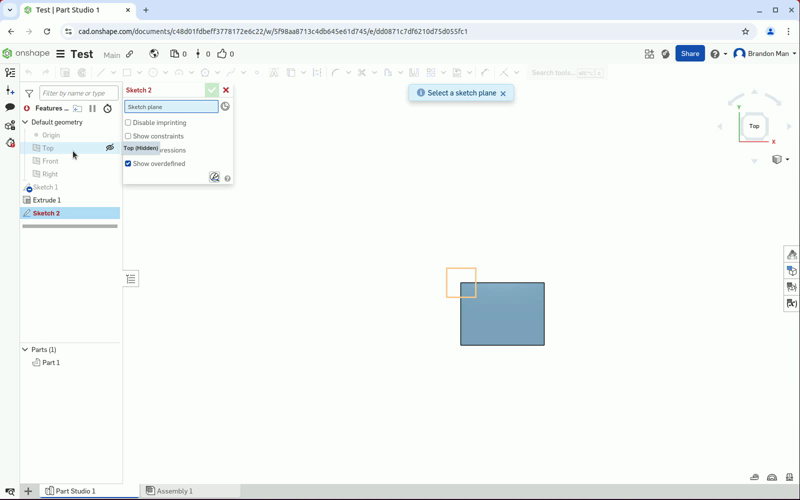
click(73, 150)
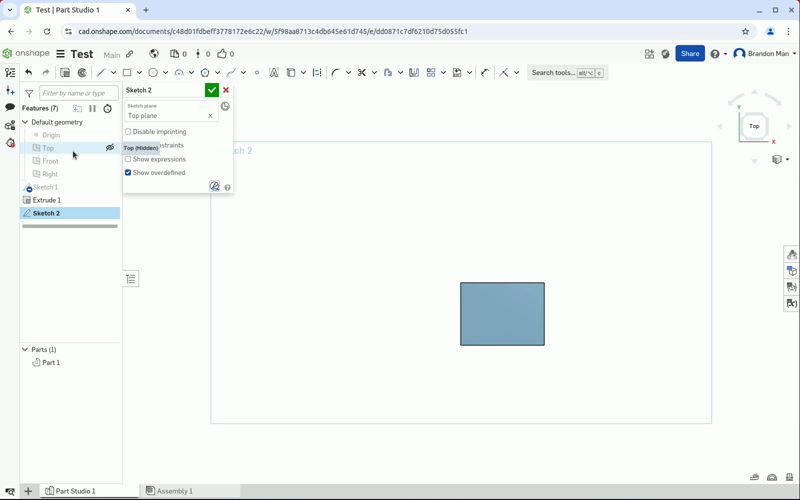
mouse_move(73, 352)
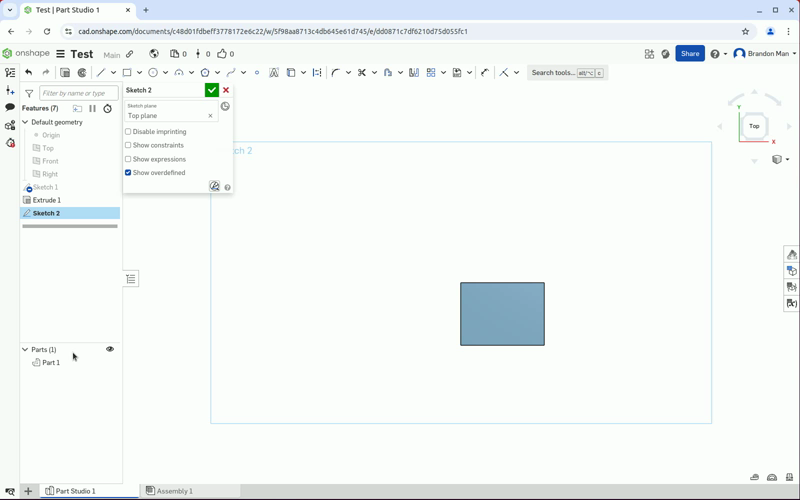
key(y)
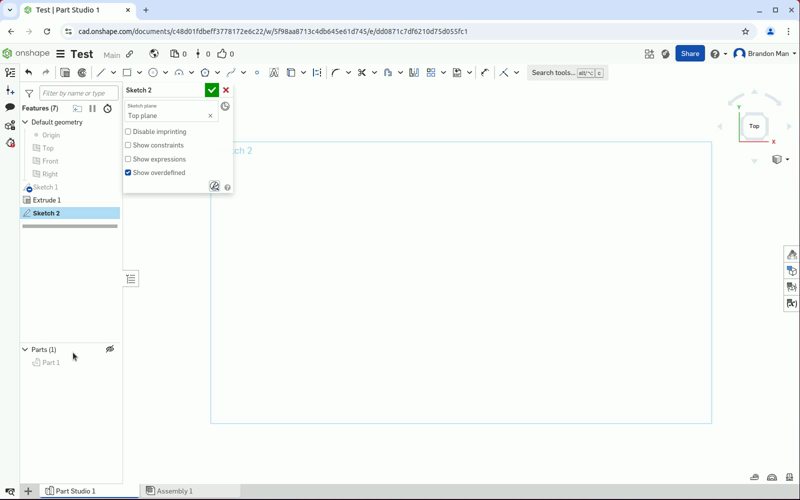
key(l)
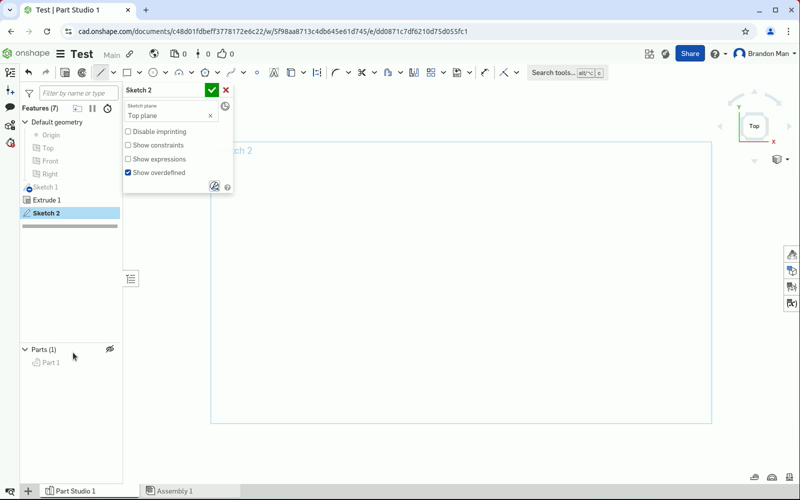
key_down(shift)
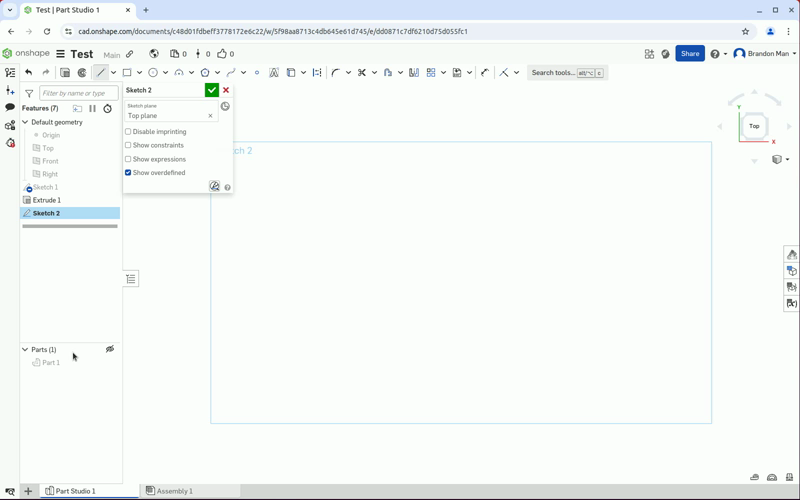
mouse_move(460, 345)
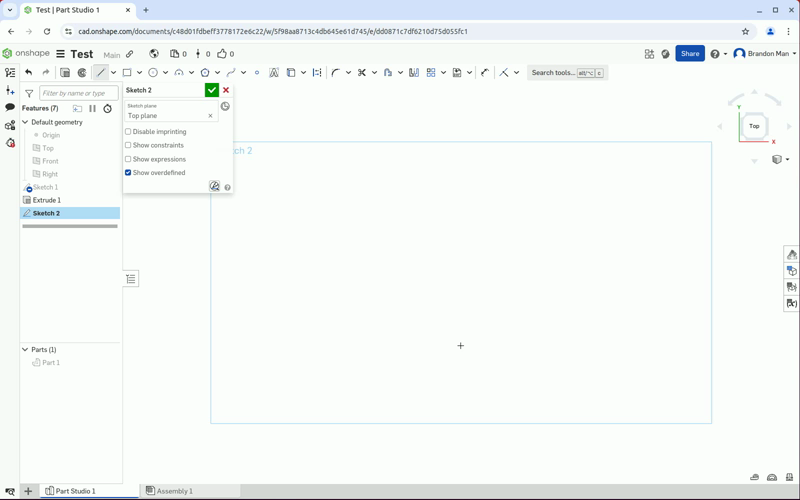
click(460, 345)
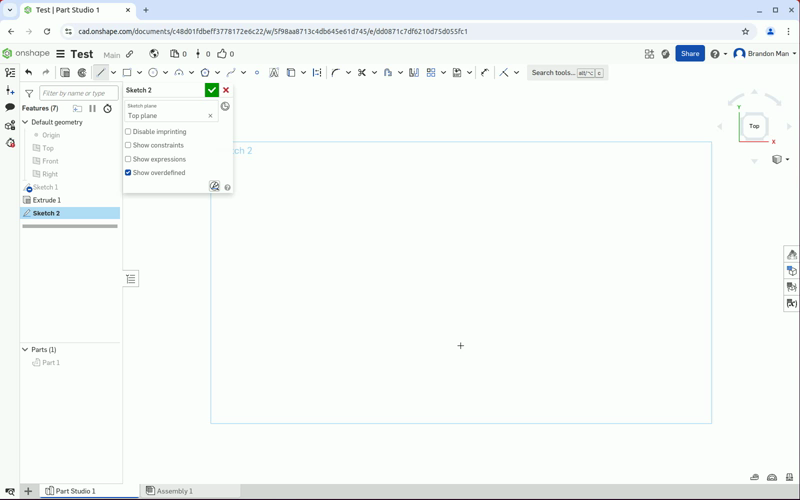
key_up(shift)
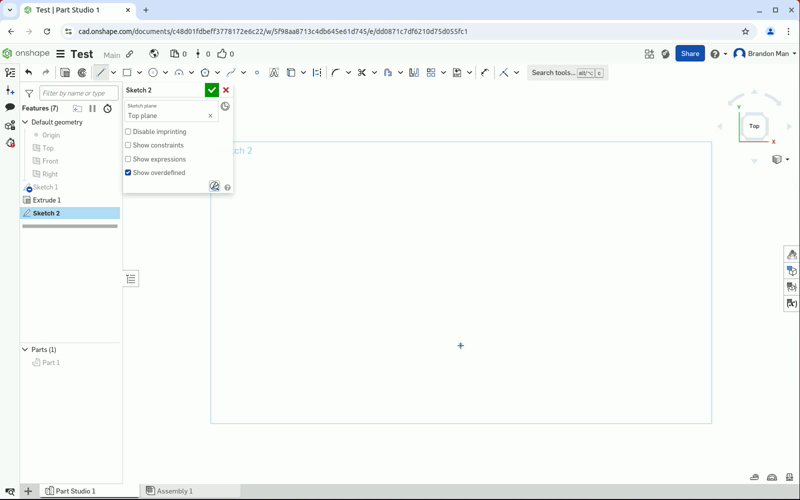
key_down(shift)
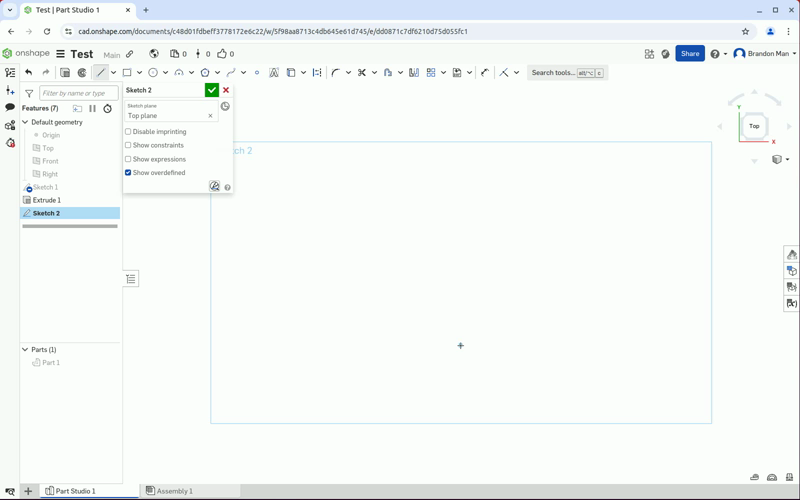
mouse_move(573, 345)
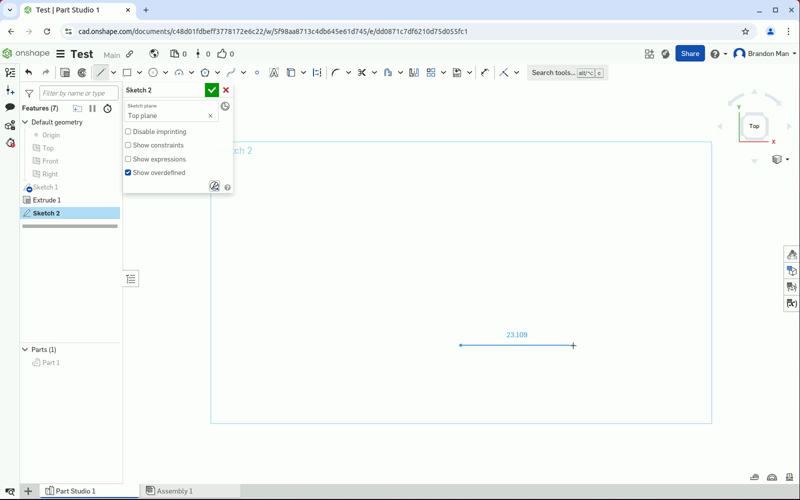
click(573, 345)
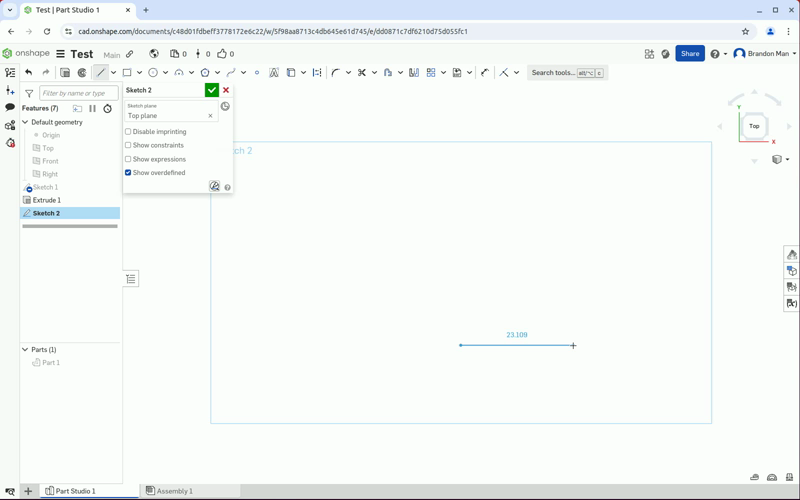
key_up(shift)
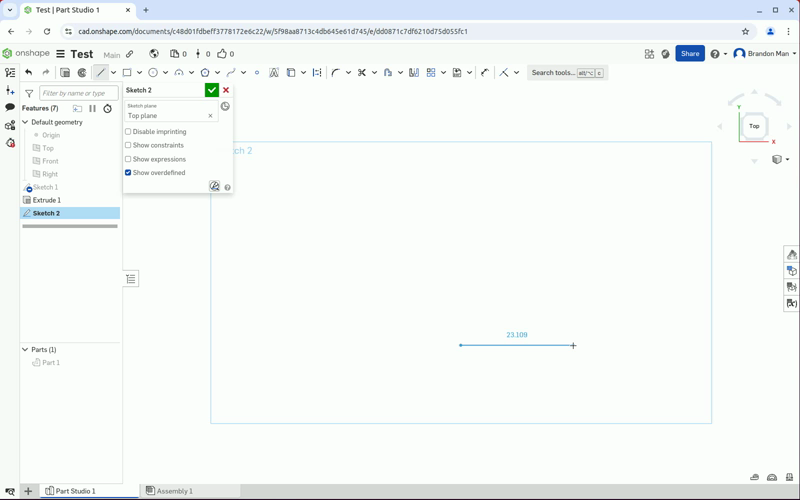
key_down(shift)
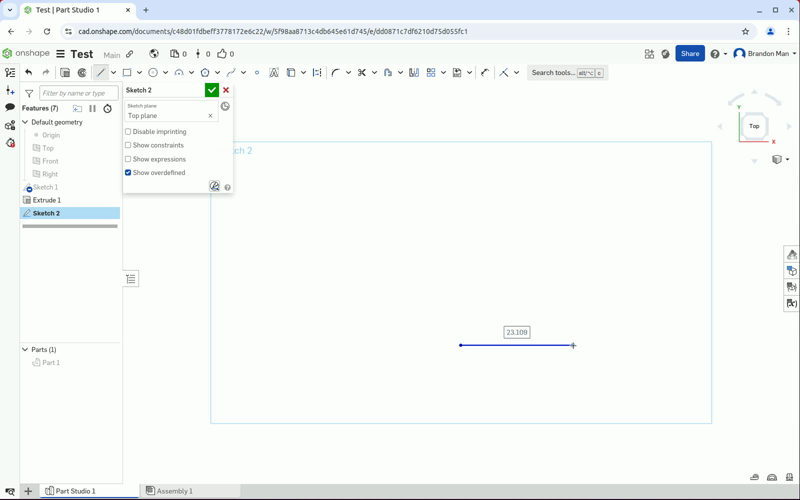
mouse_move(573, 282)
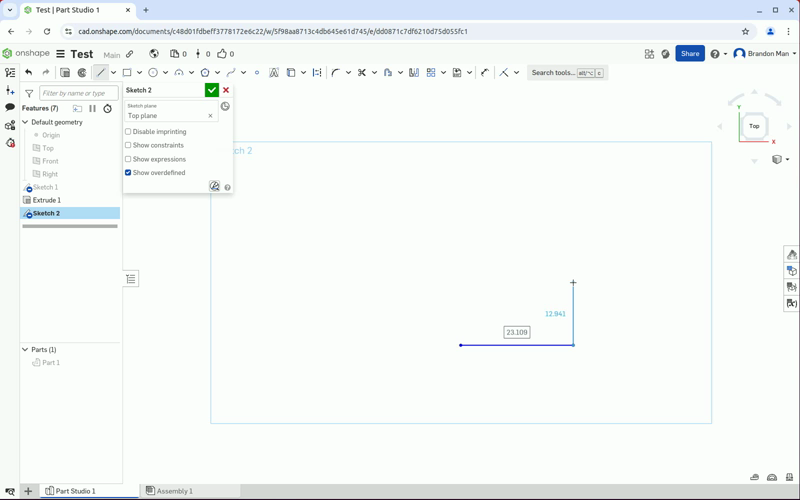
click(573, 282)
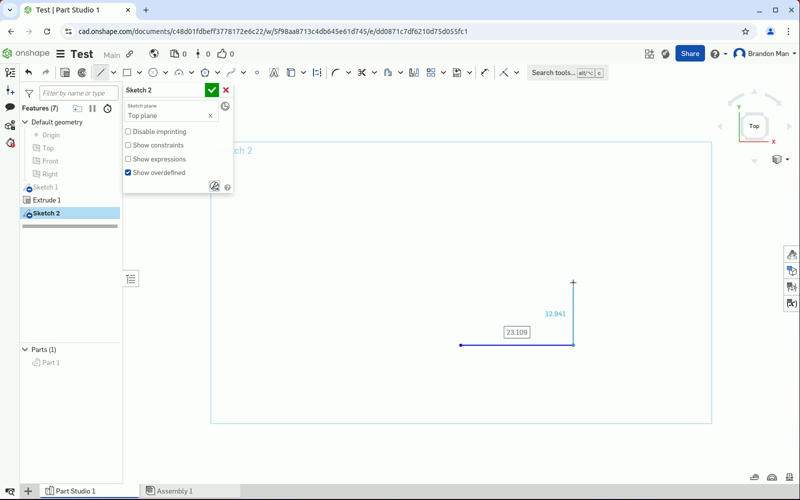
key_up(shift)
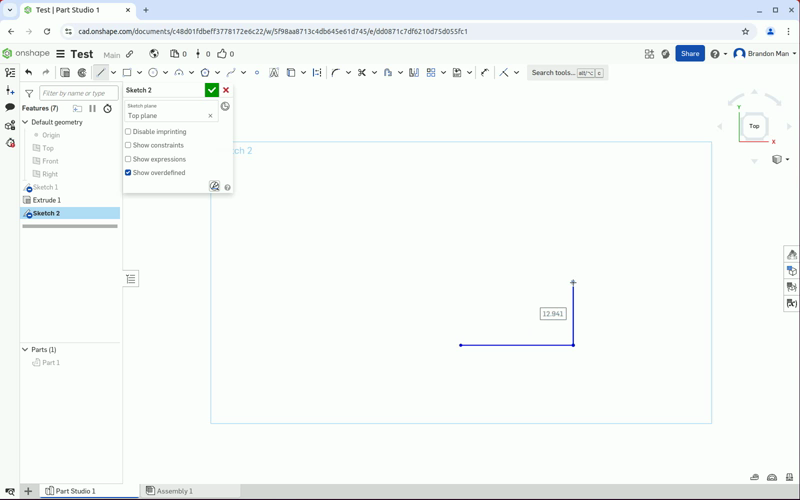
key_down(shift)
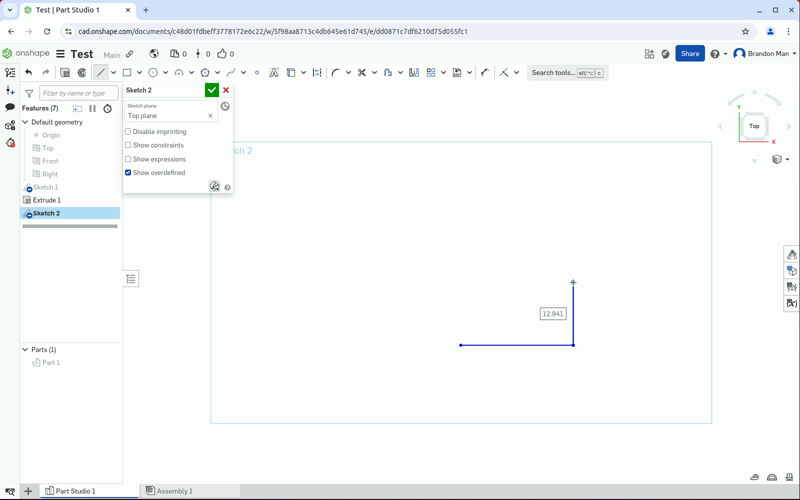
mouse_move(460, 282)
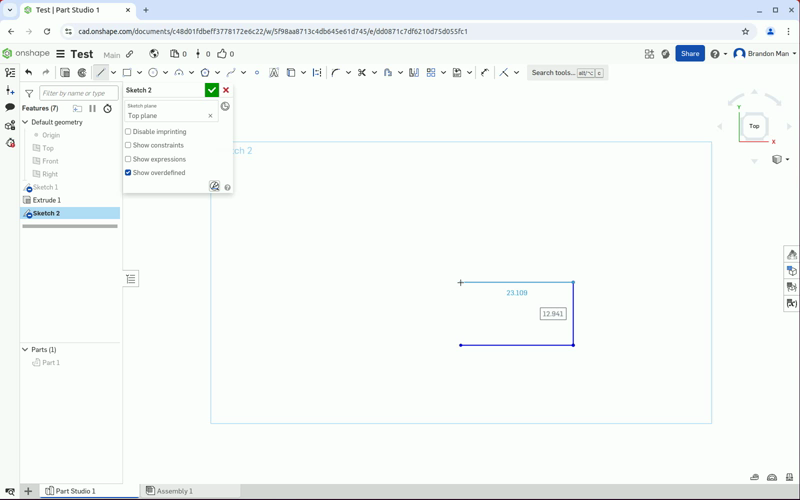
click(460, 282)
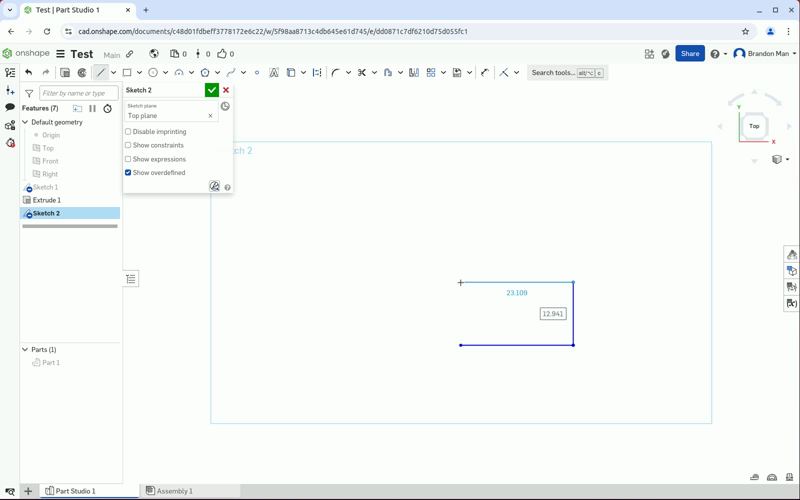
key_up(shift)
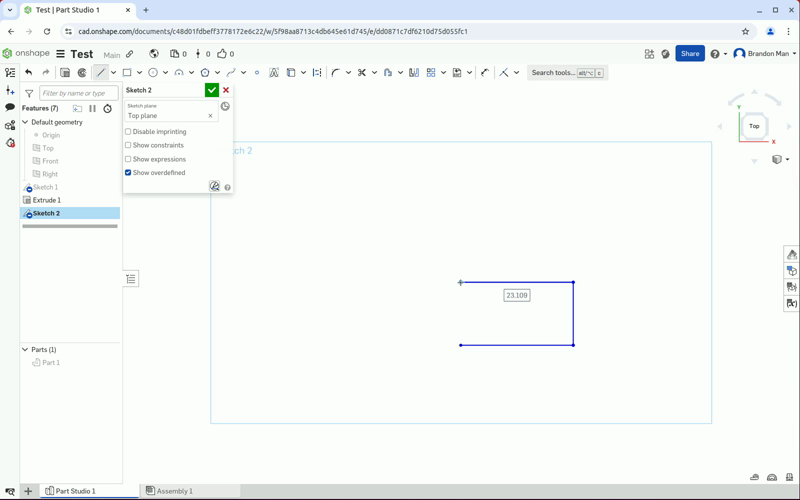
key_down(shift)
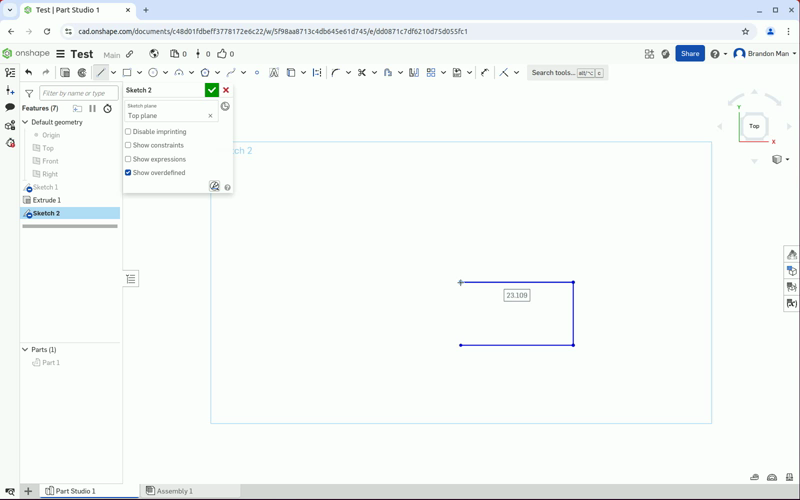
mouse_move(460, 345)
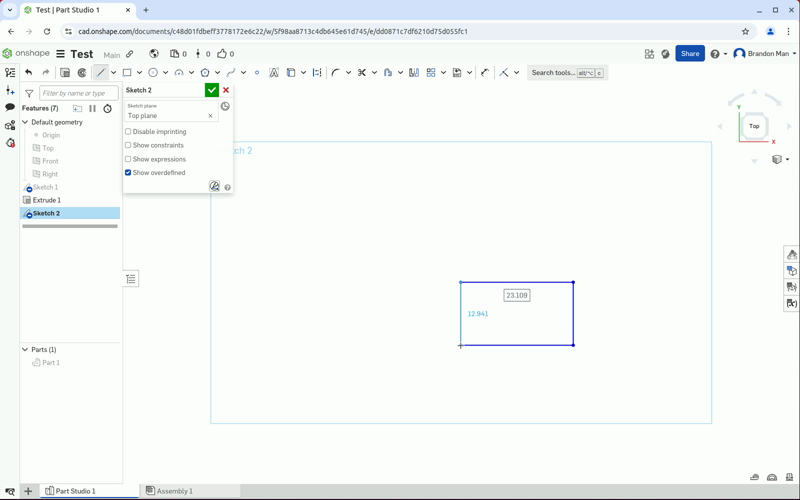
key_up(shift)
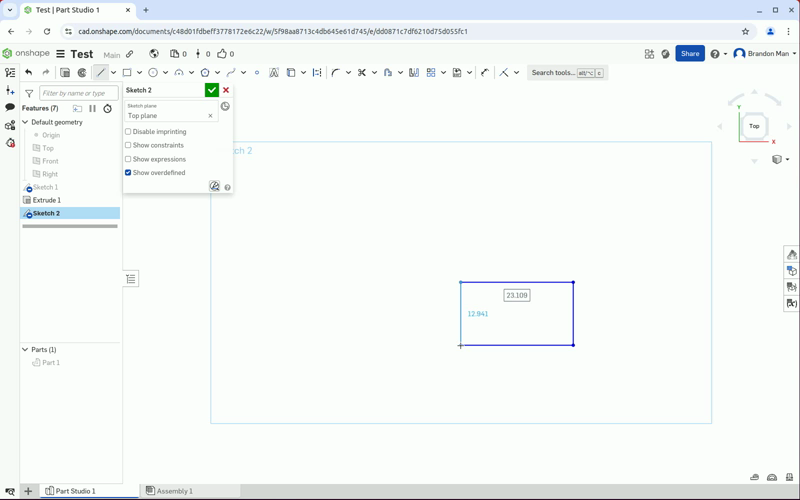
click(460, 345)
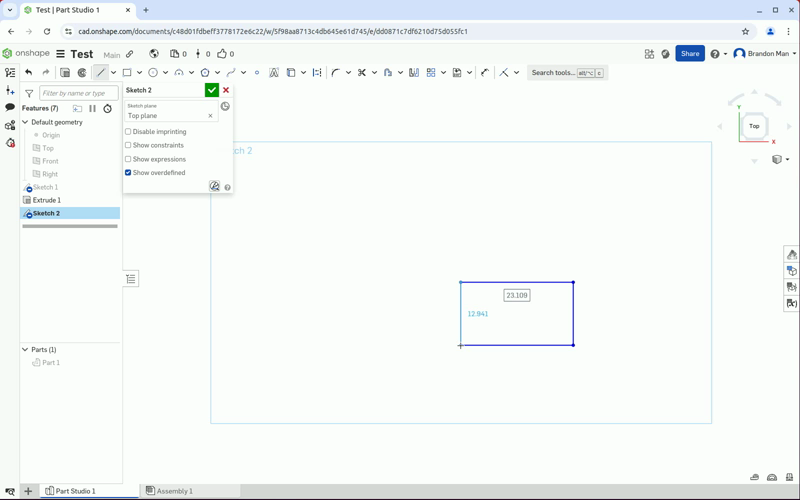
key(esc)
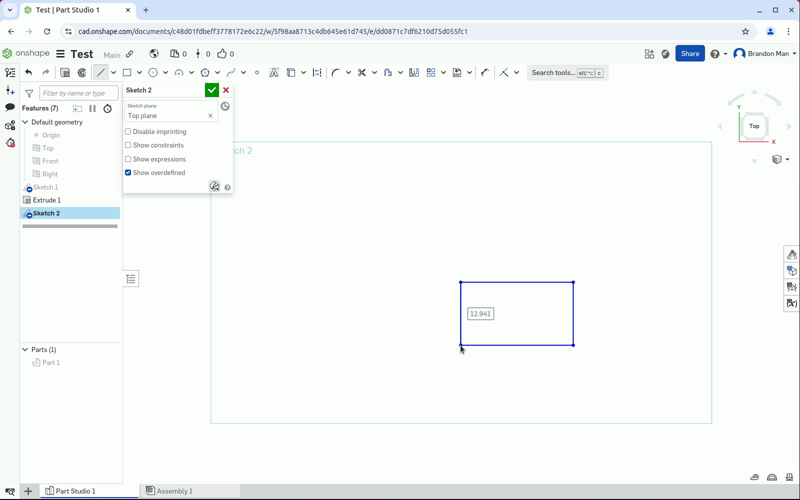
mouse_move(483, 303)
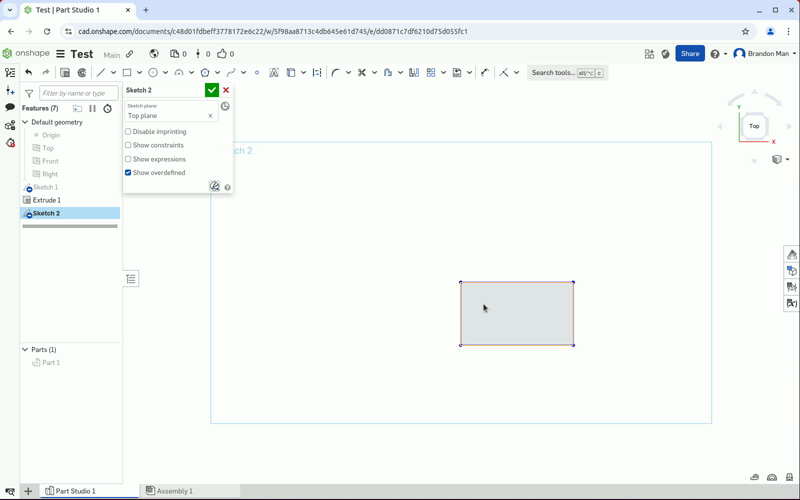
click(483, 303)
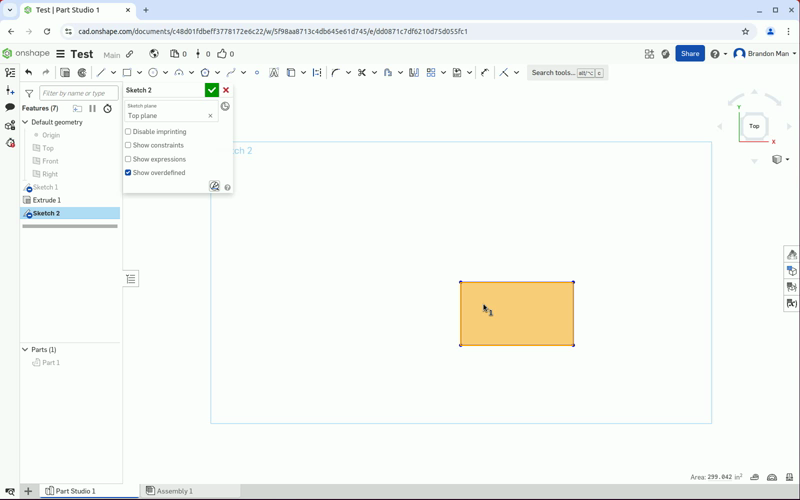
mouse_move(73, 352)
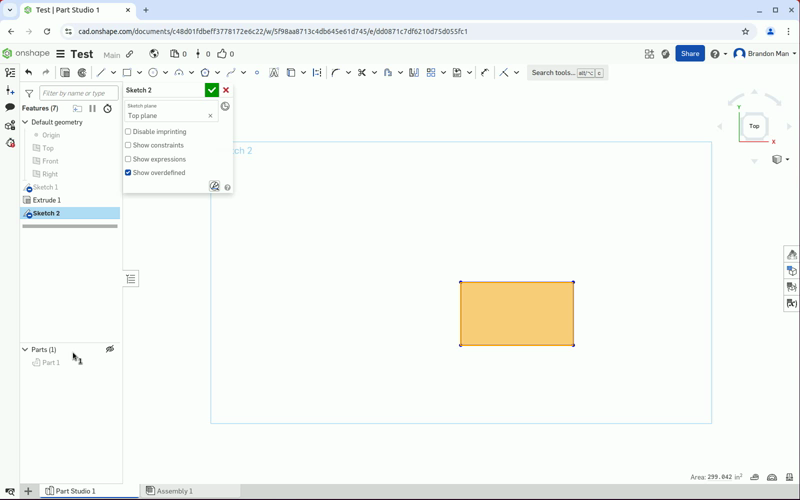
key(shift+y)
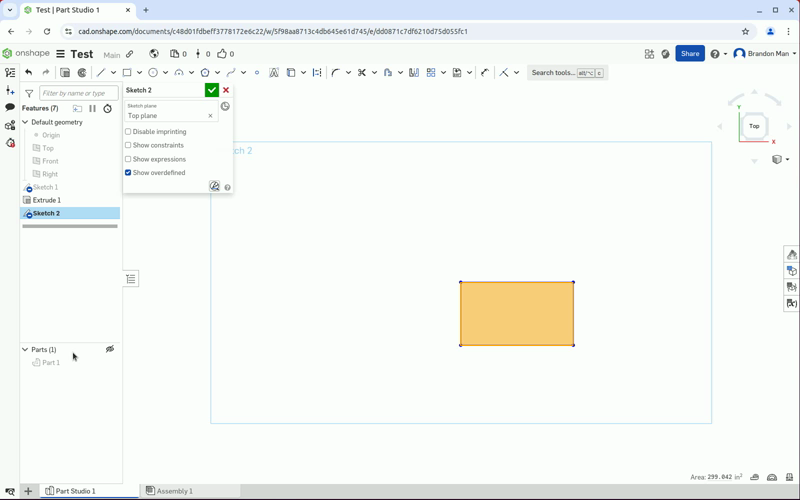
key(shift+e)
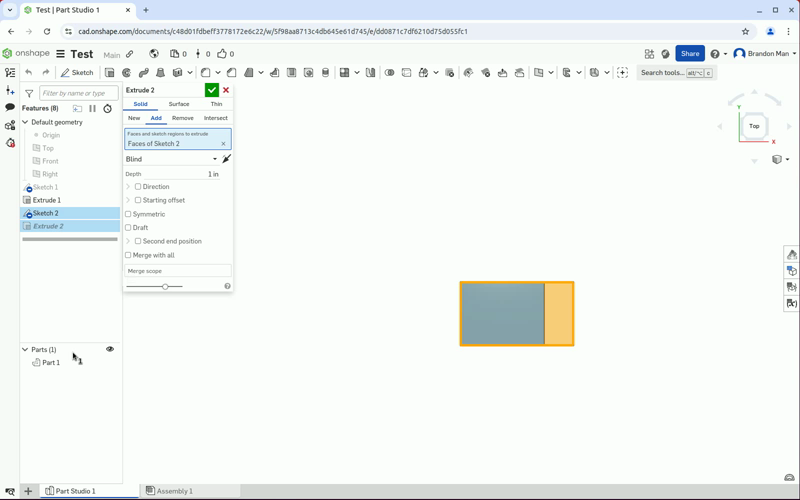
mouse_move(143, 106)
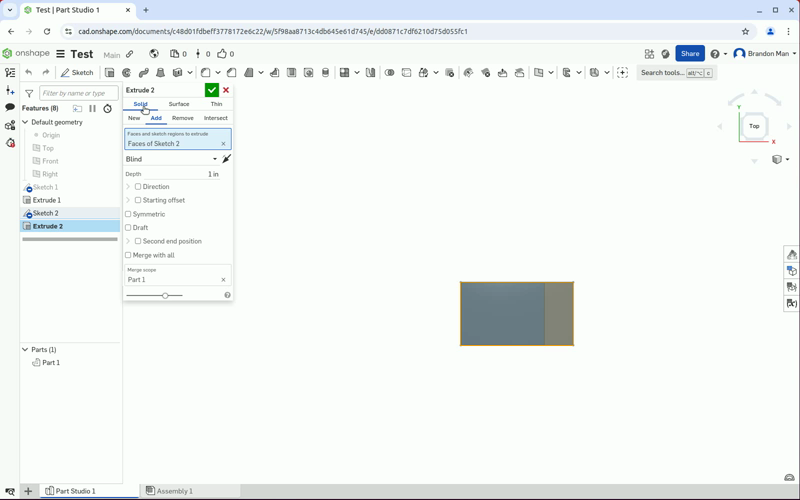
click(143, 106)
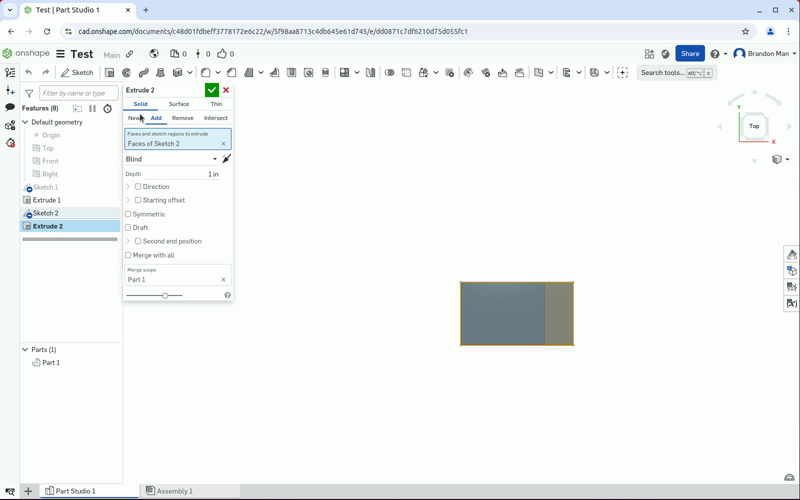
mouse_move(137, 120)
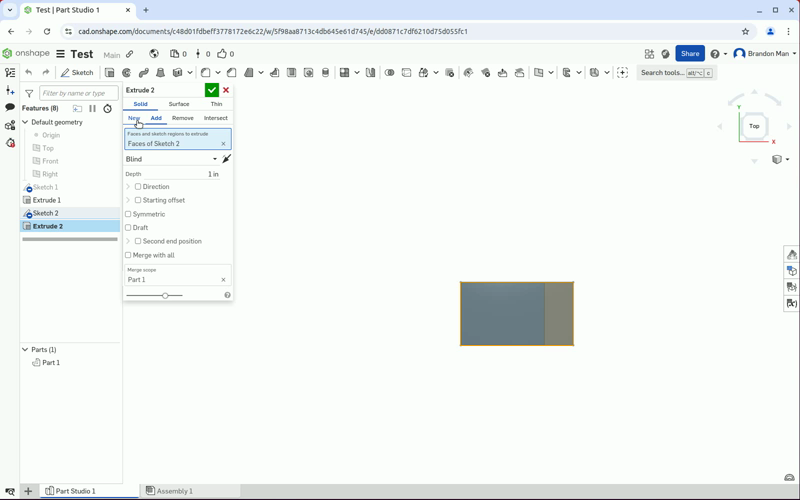
click(137, 120)
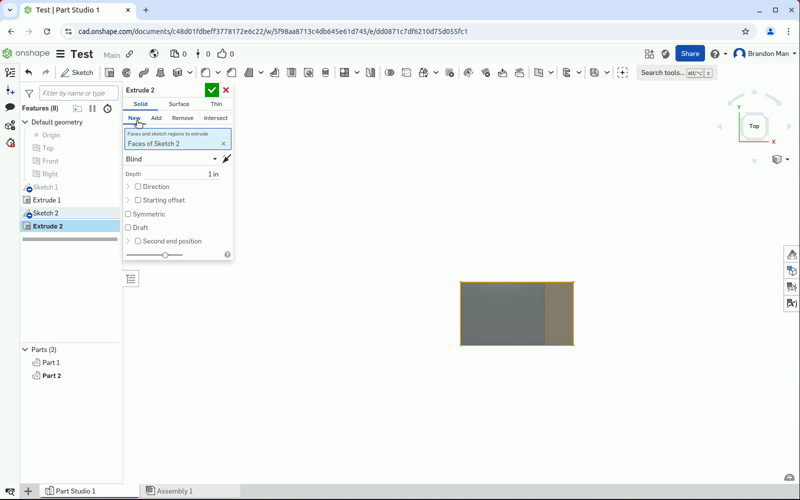
key(tab, 4)
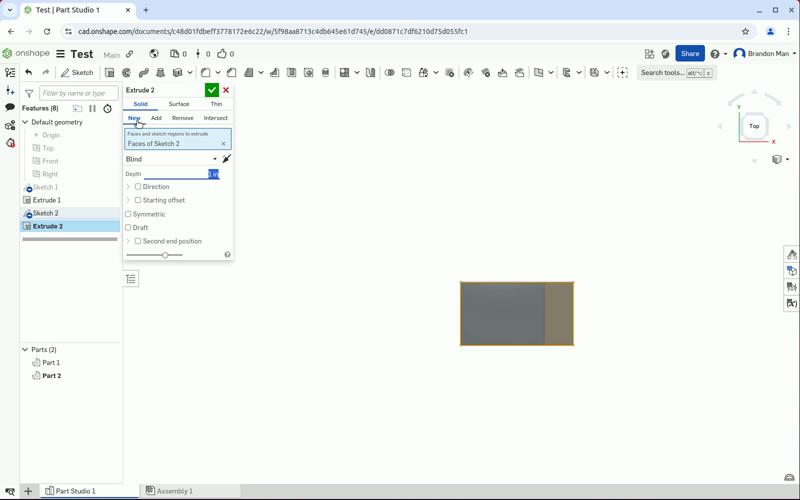
text(-0.241)
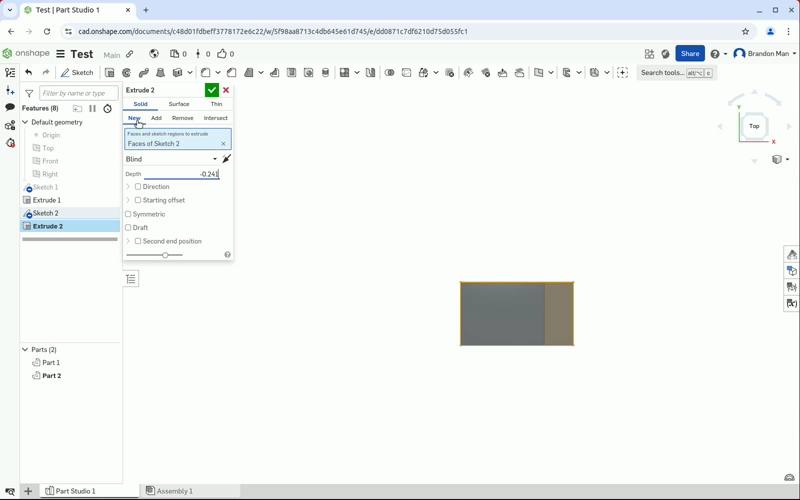
key(enter)
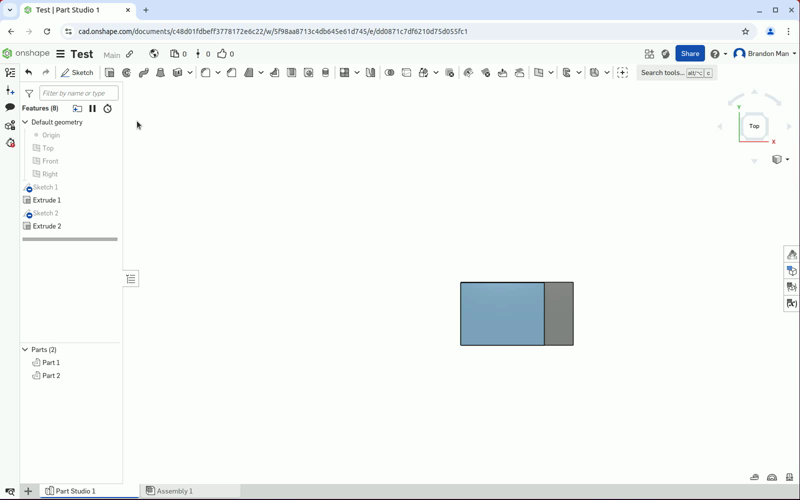
key(shift+h)
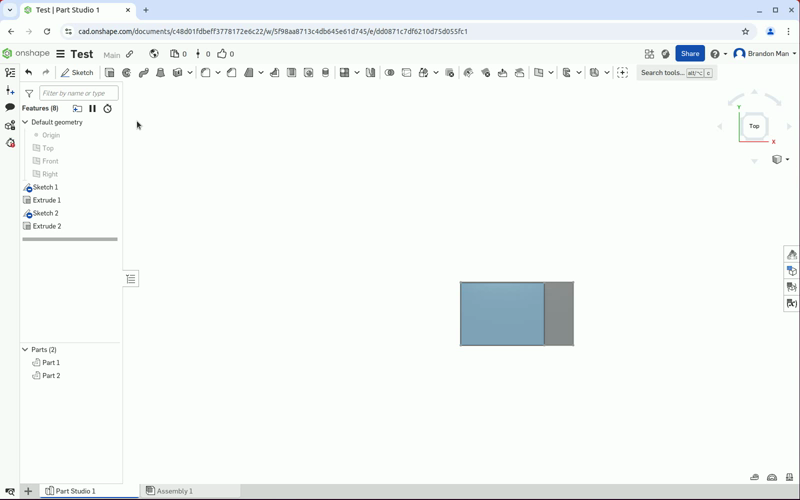
key(shift+h)
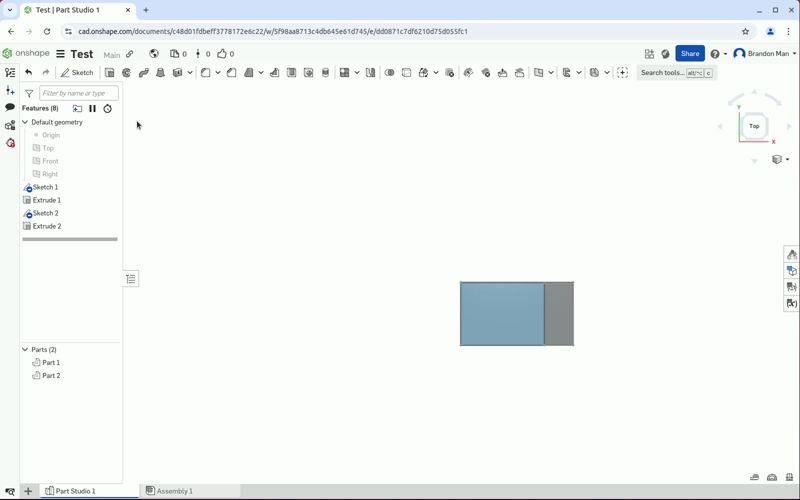
key(shift+7)
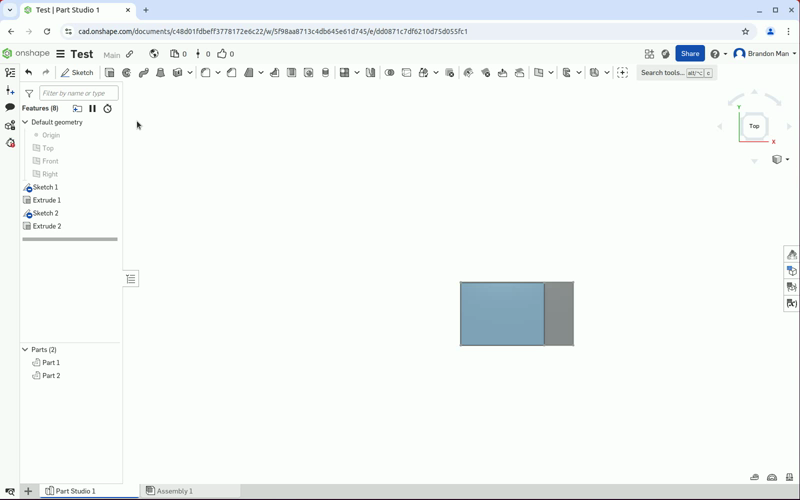
key(up, 3)
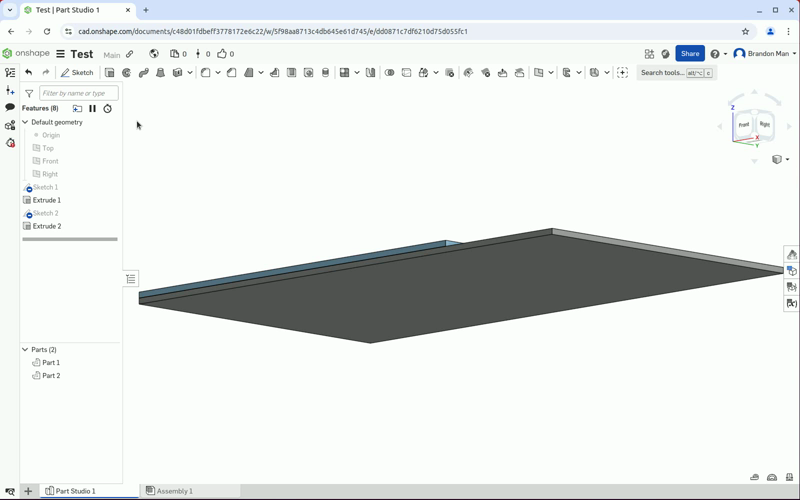
key(left, 3)
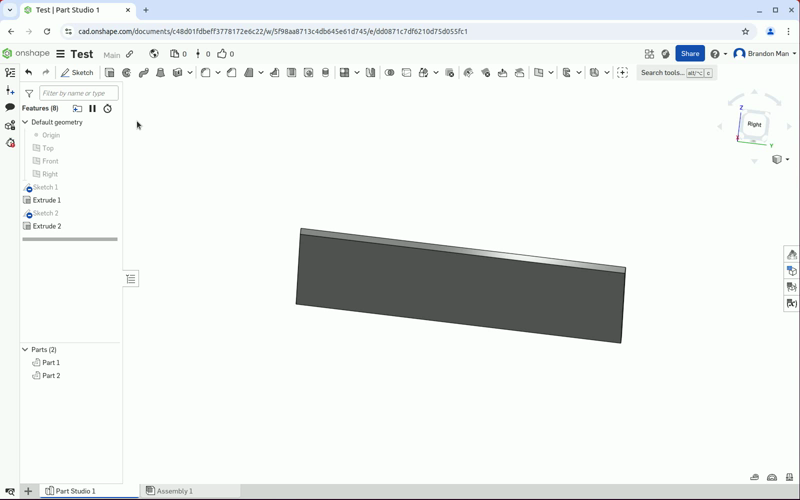
key(right, 3)
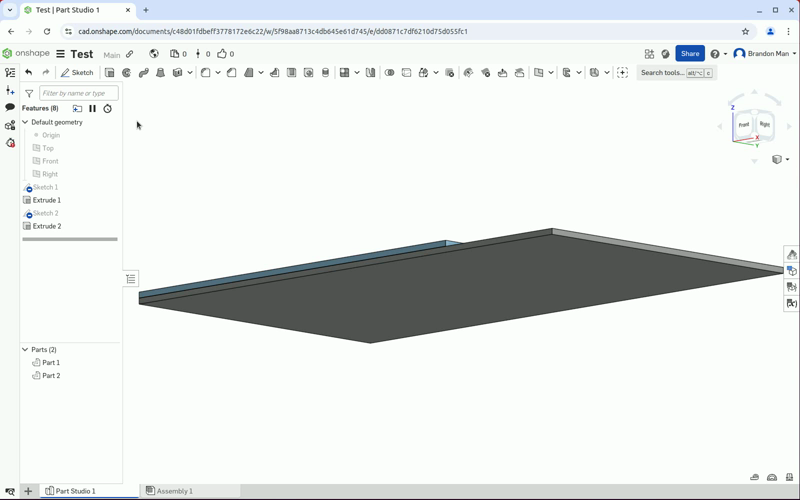
key(down, 3)
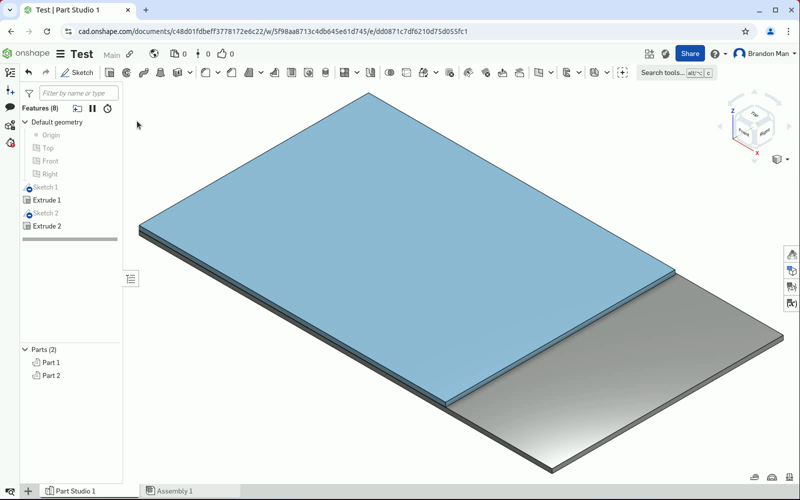
mouse_move(73, 189)
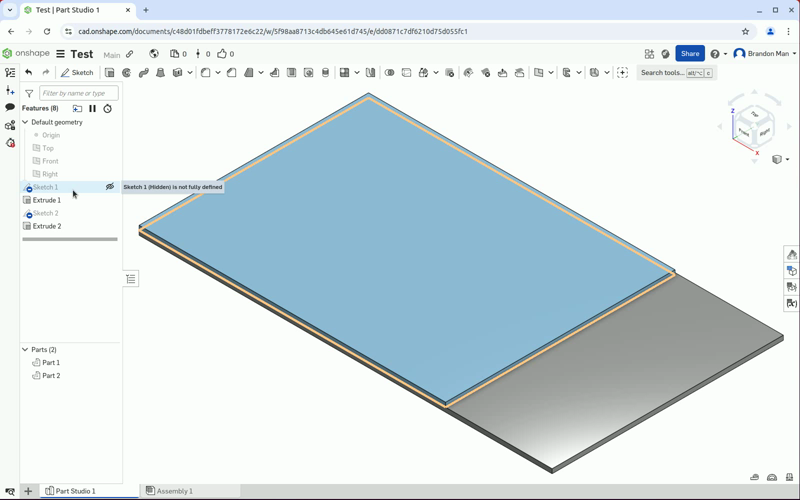
click(73, 189)